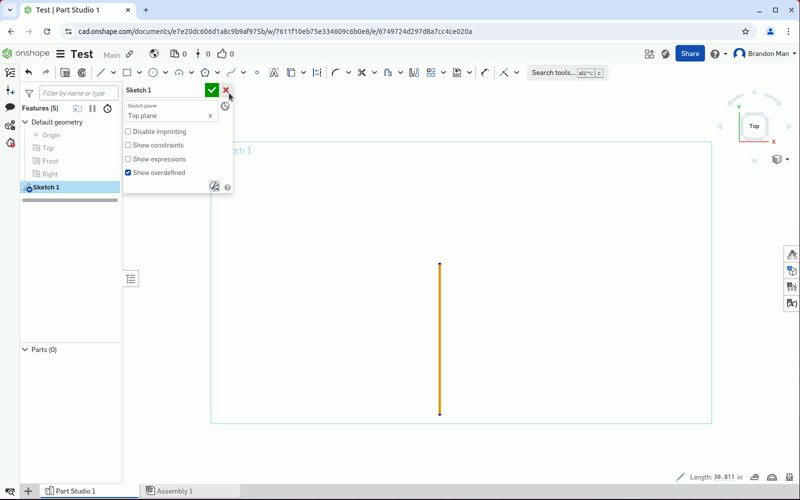
key(shift+h)
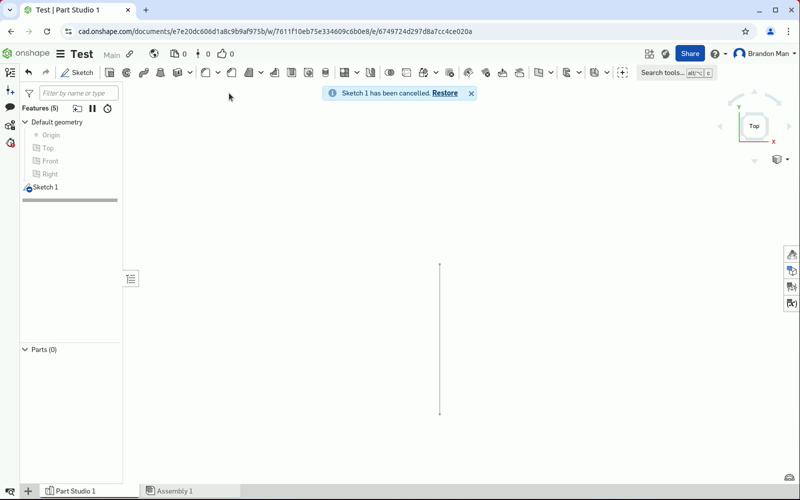
mouse_move(73, 352)
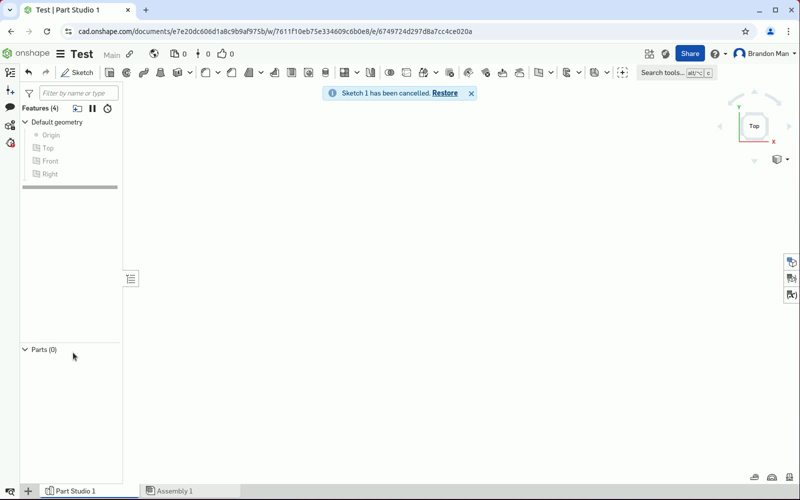
key(y)
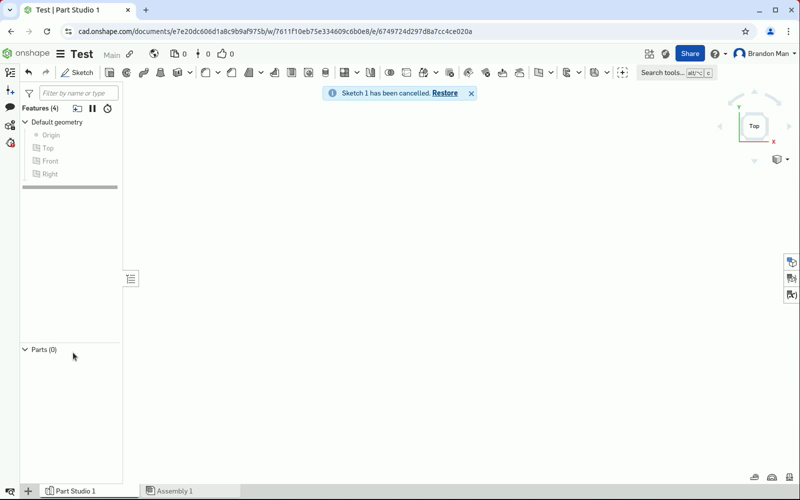
key(shift+p)
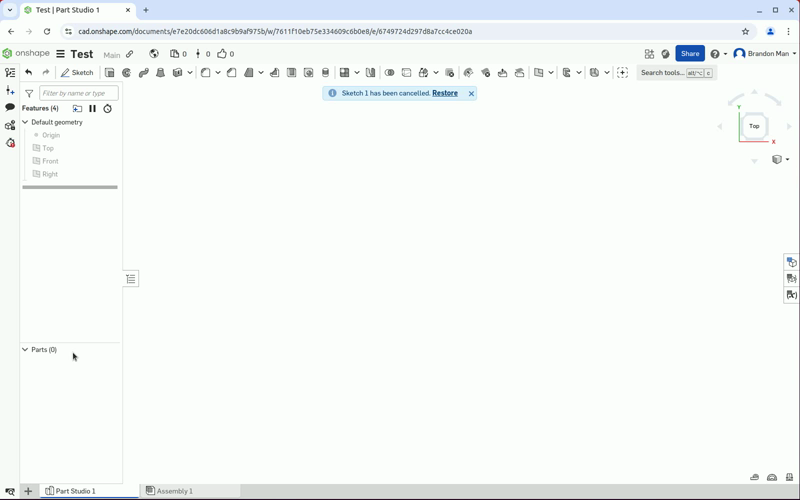
key(space)
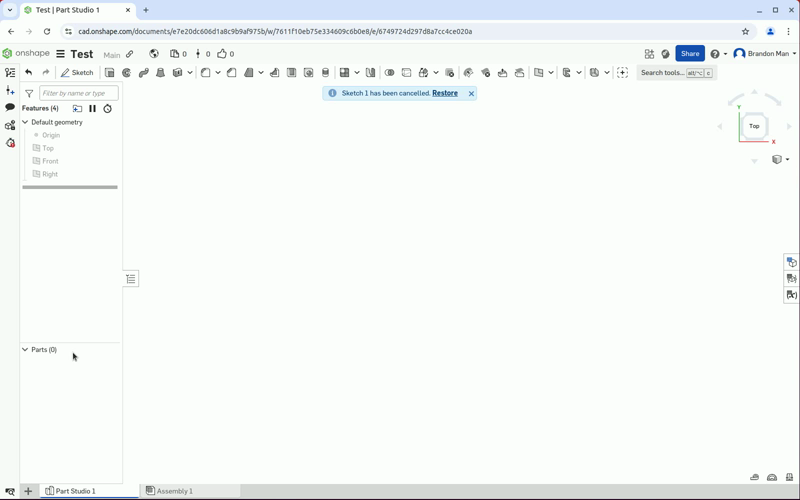
key_down(shift)
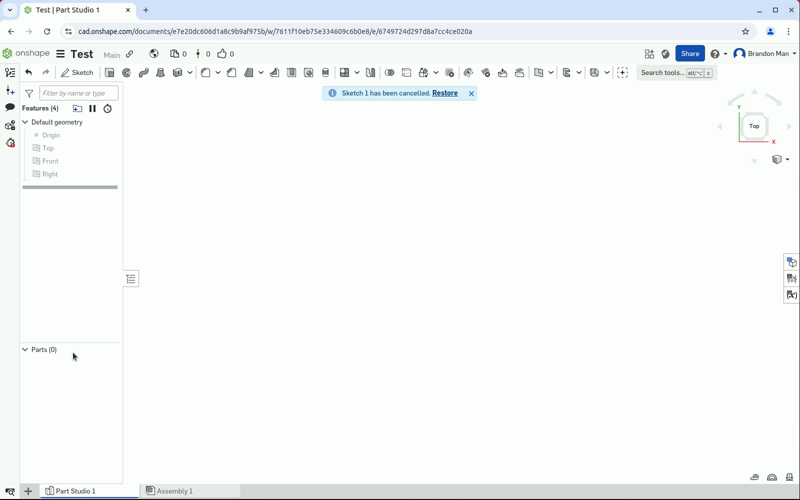
key(up)
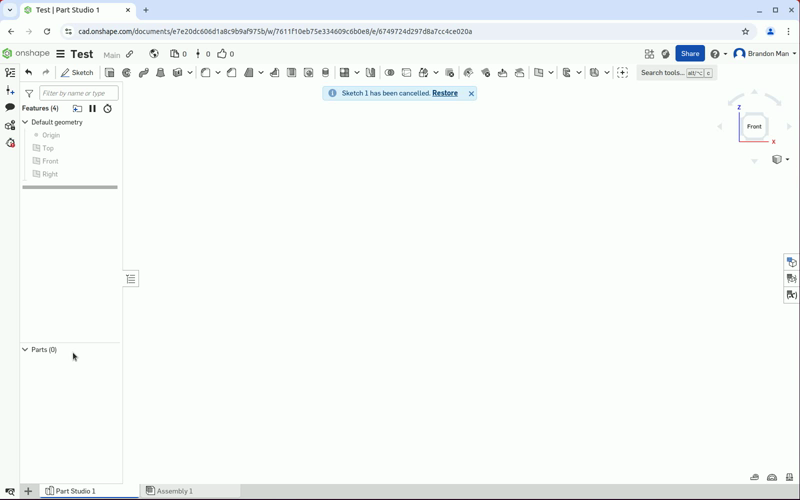
key_up(shift)
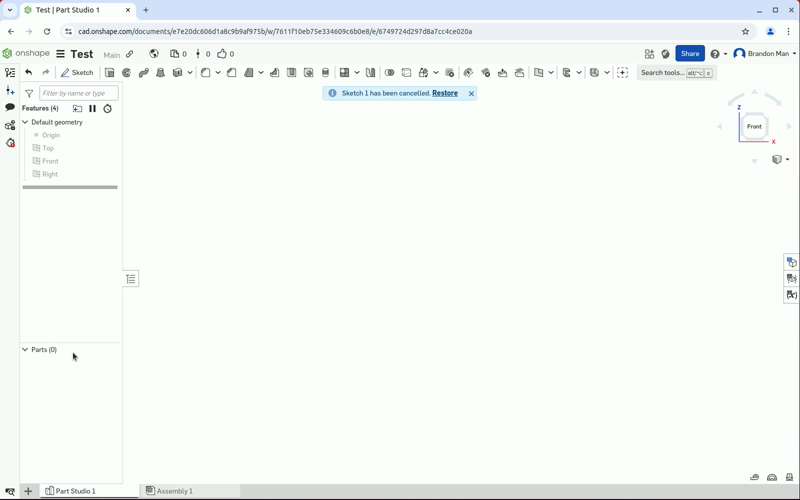
mouse_move(73, 352)
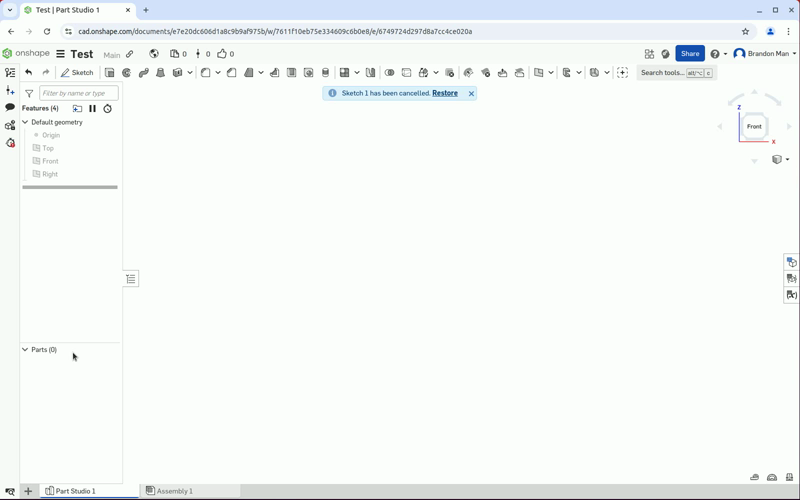
key(shift+y)
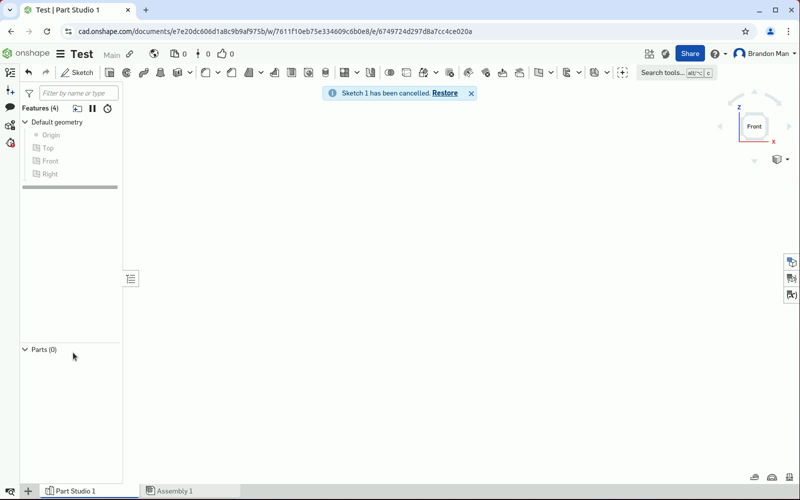
key(shift+s)
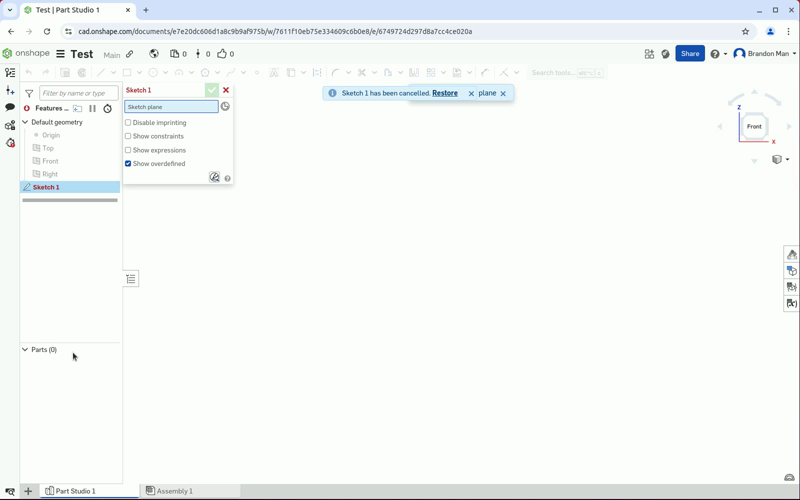
mouse_move(73, 163)
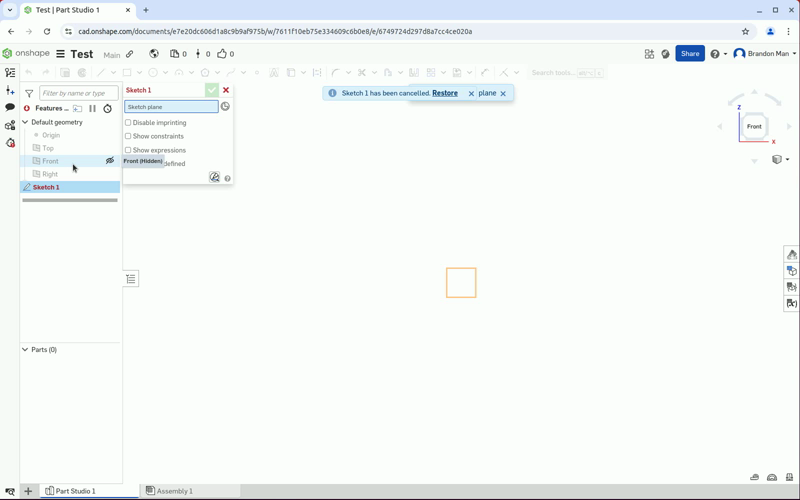
click(73, 163)
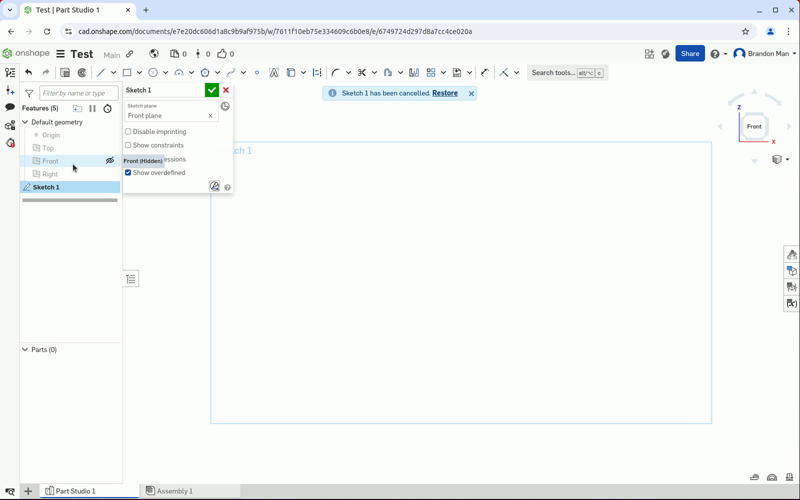
mouse_move(73, 352)
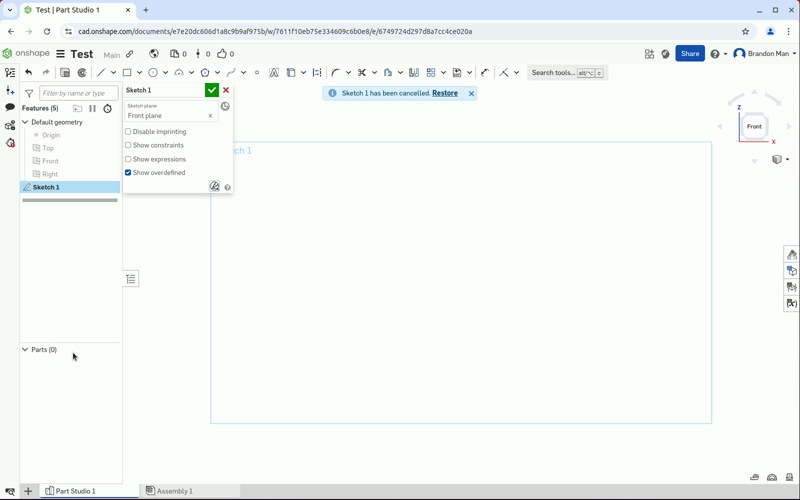
key(y)
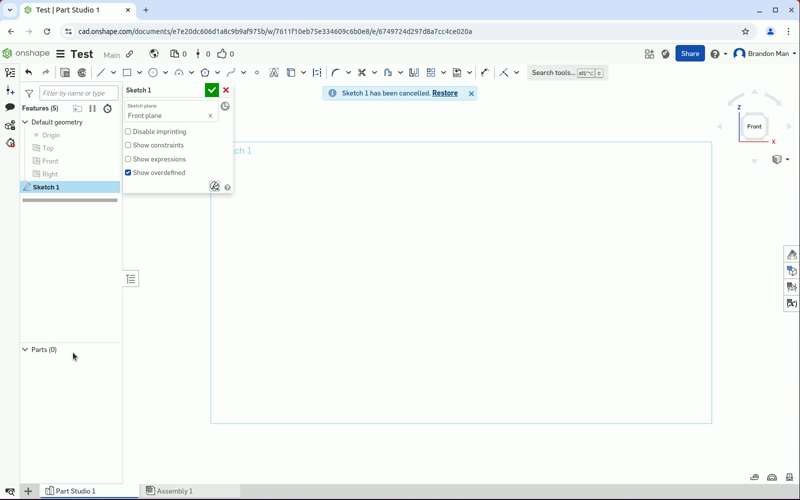
key(l)
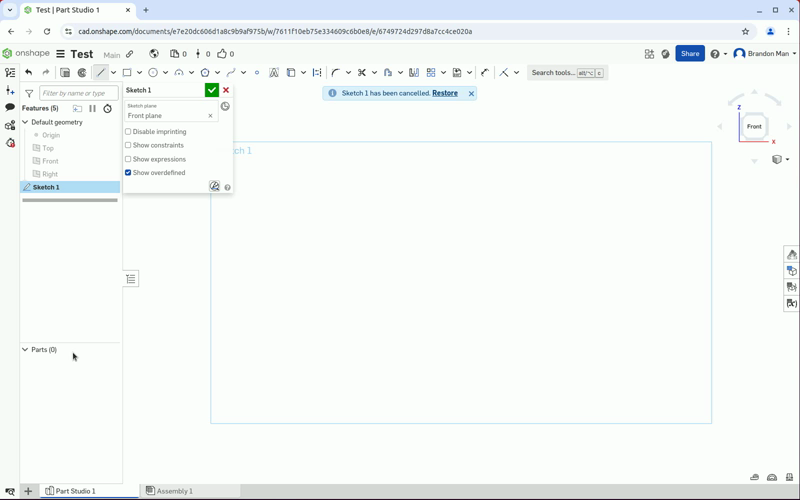
key_down(shift)
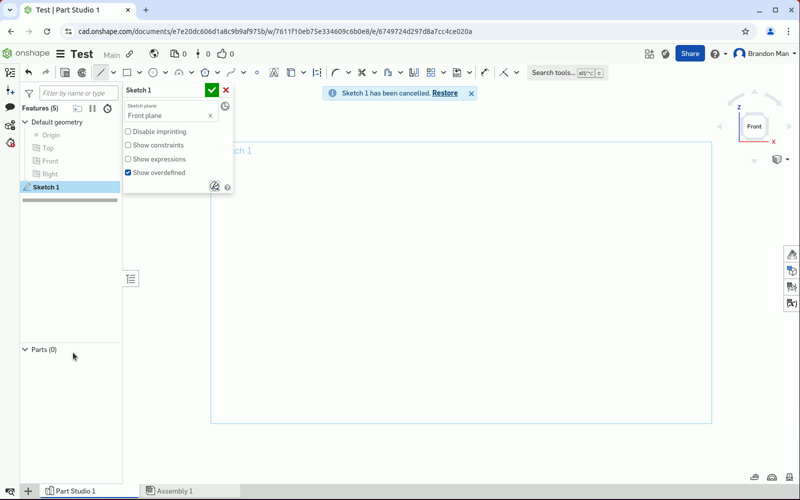
mouse_move(444, 318)
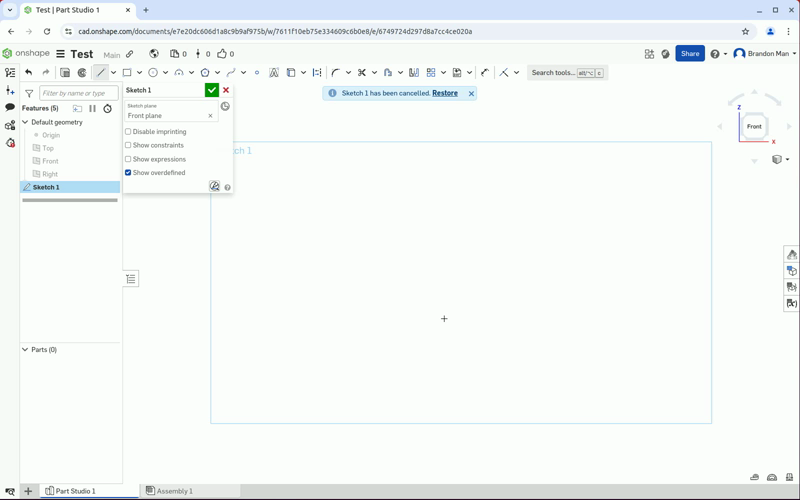
click(444, 318)
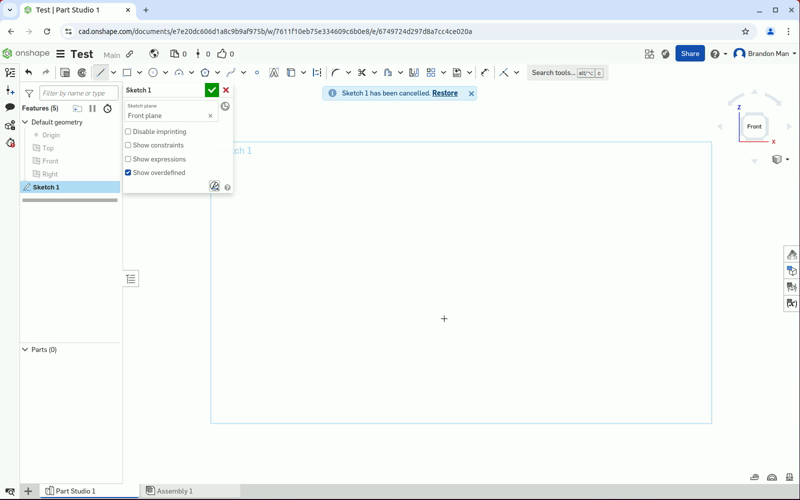
key_up(shift)
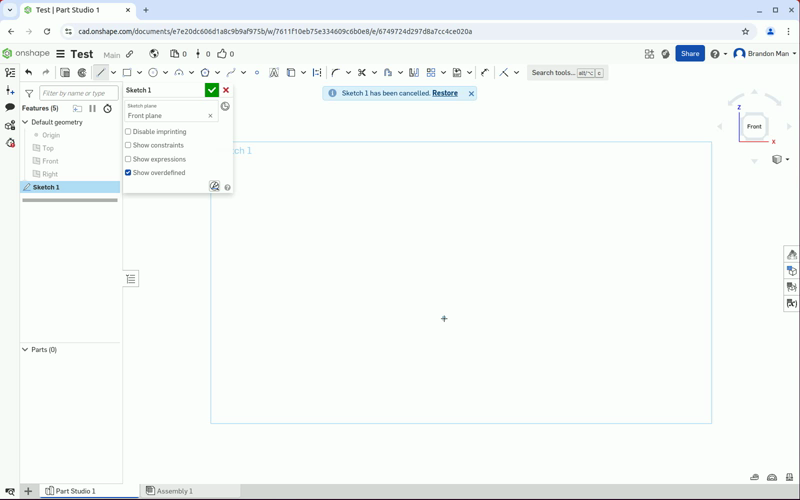
key_down(shift)
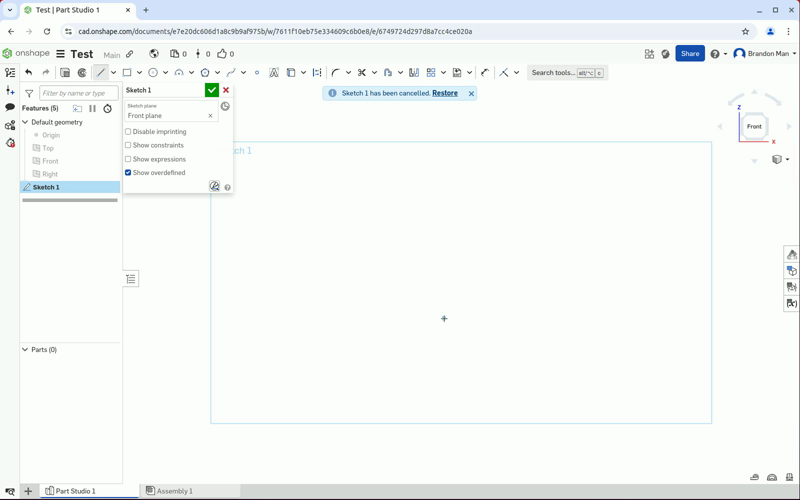
mouse_move(515, 309)
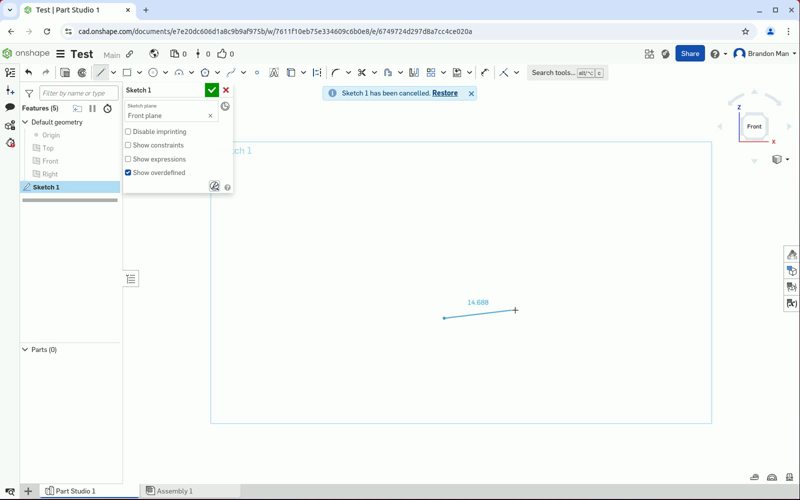
click(515, 309)
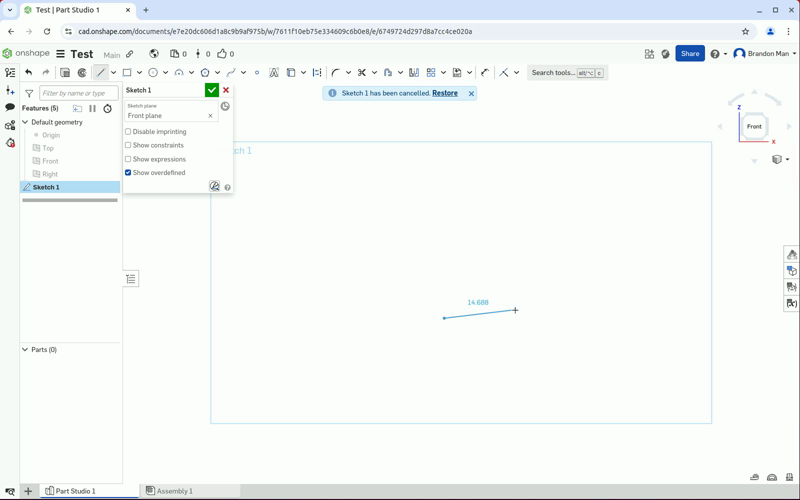
key_up(shift)
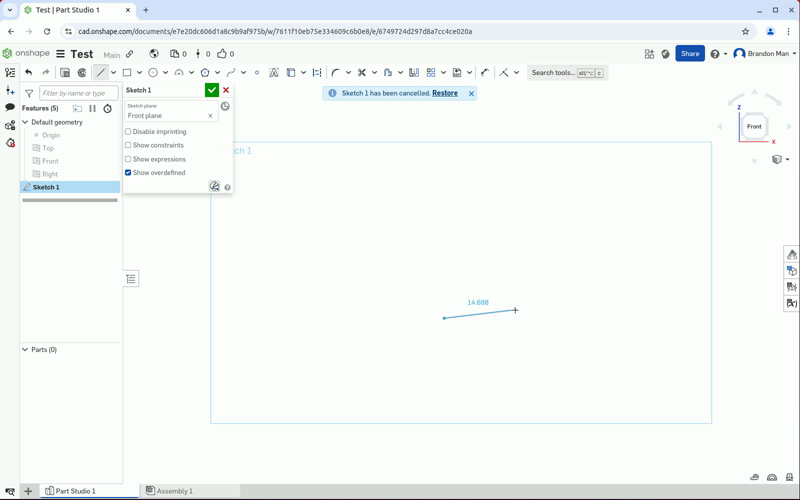
key_down(shift)
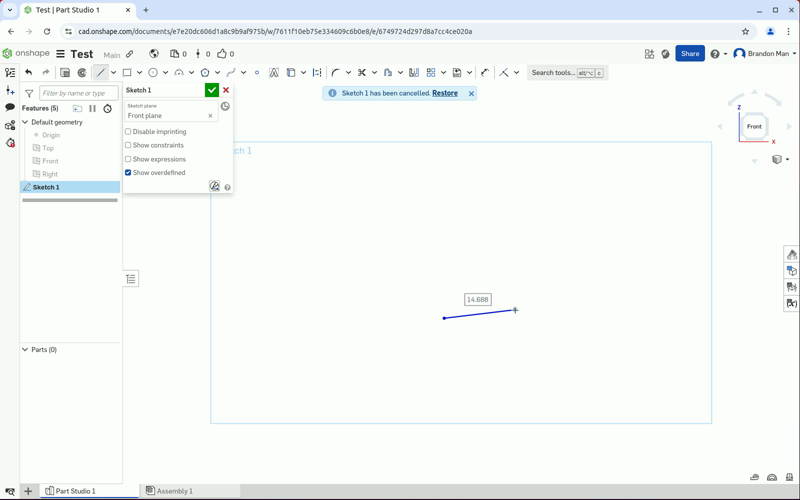
mouse_move(545, 309)
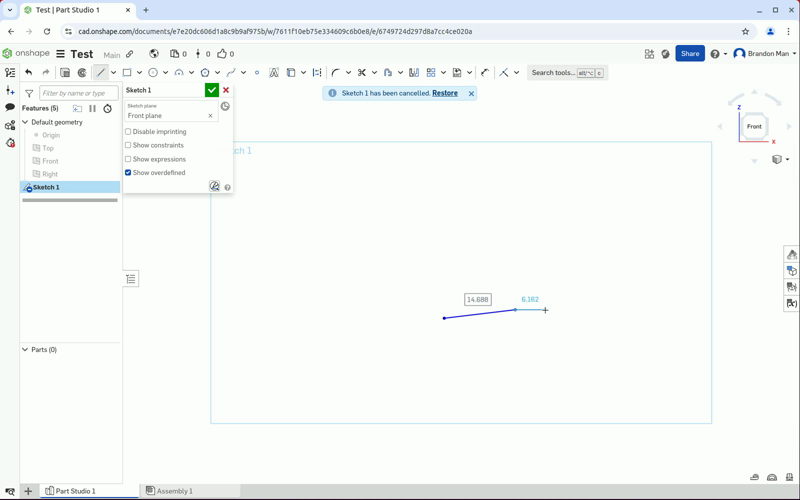
mouse_move(461, 302)
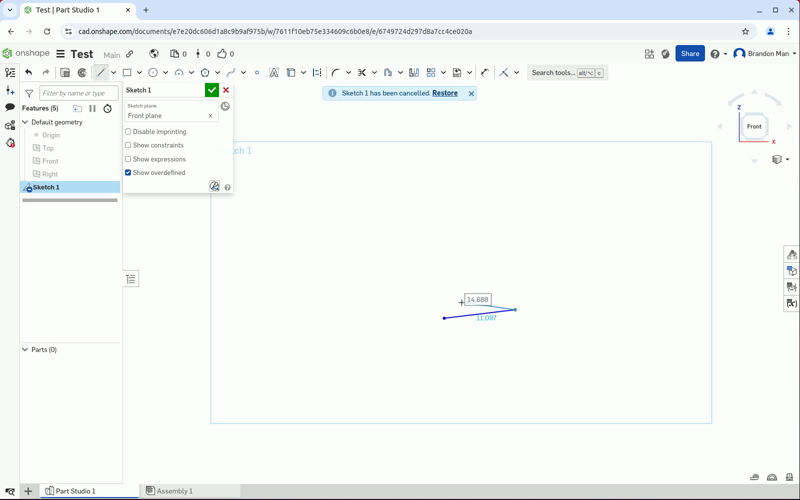
click(461, 302)
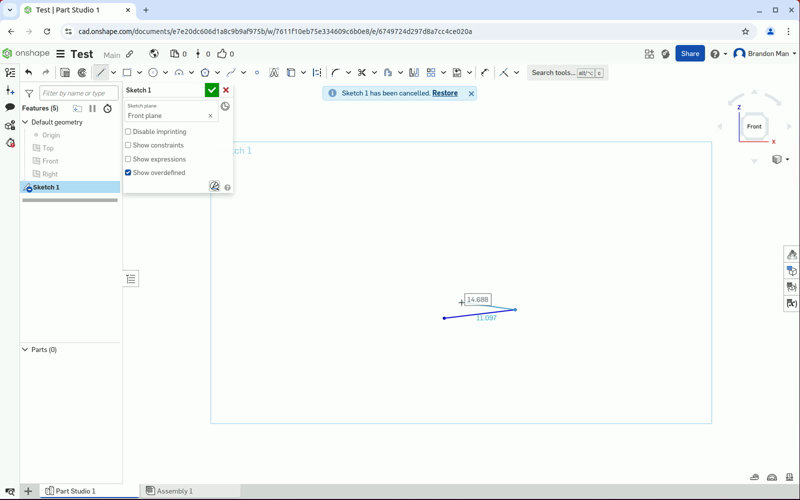
key_up(shift)
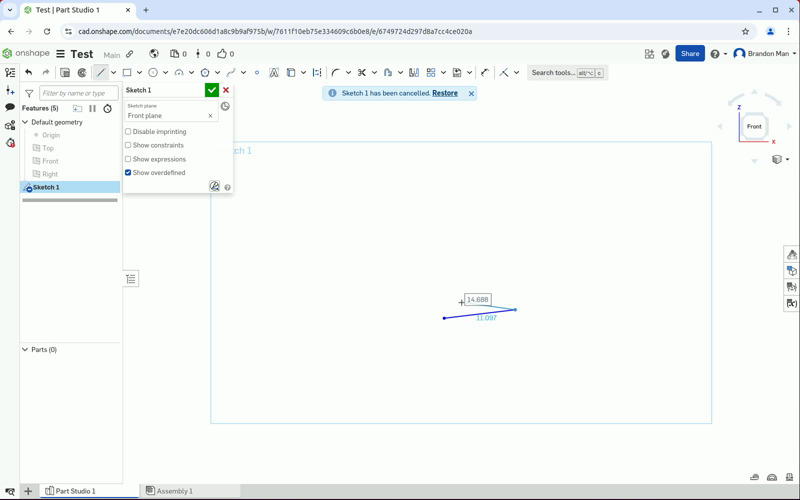
mouse_move(491, 302)
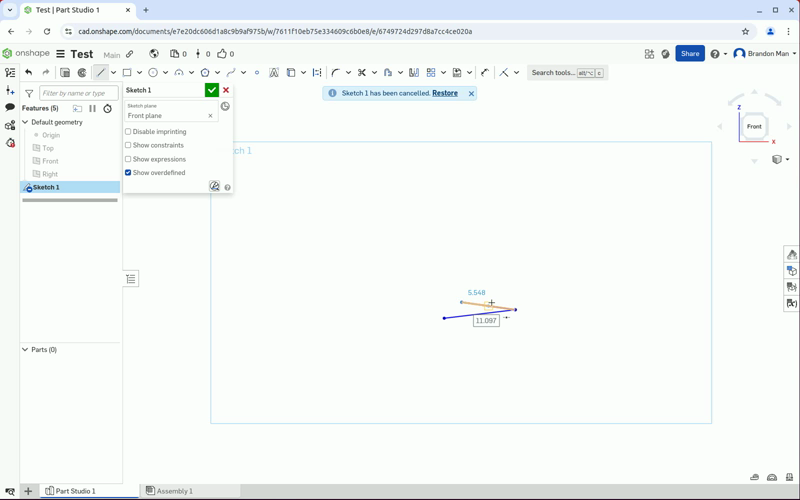
key_down(shift)
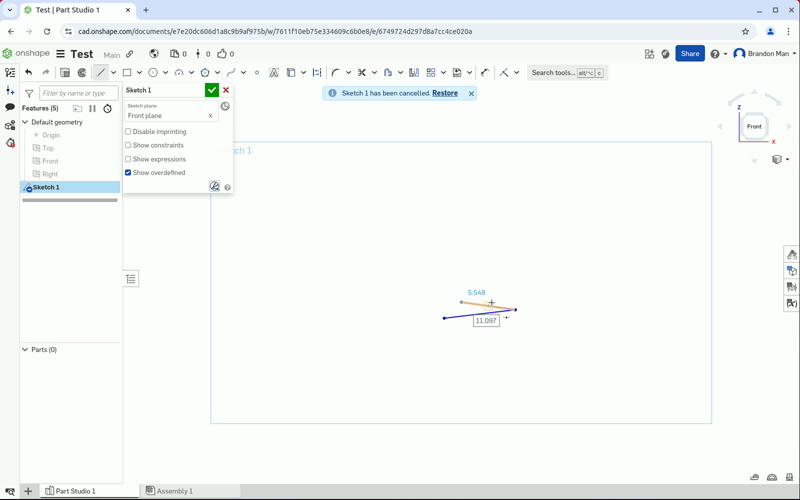
mouse_move(444, 318)
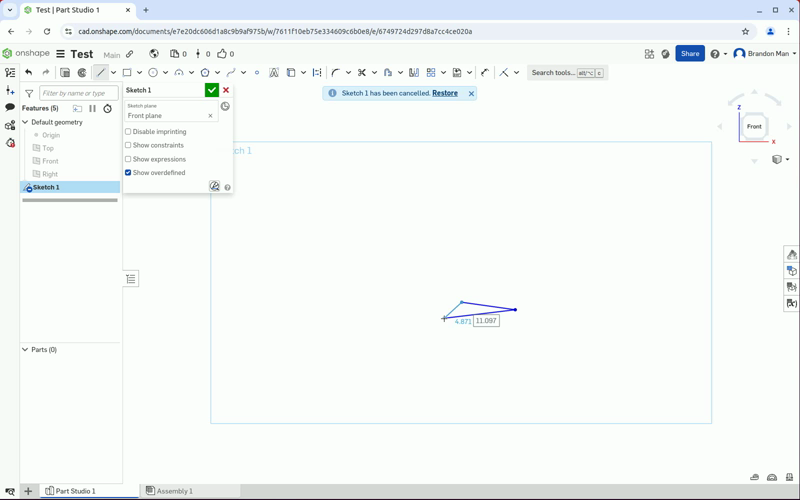
key_up(shift)
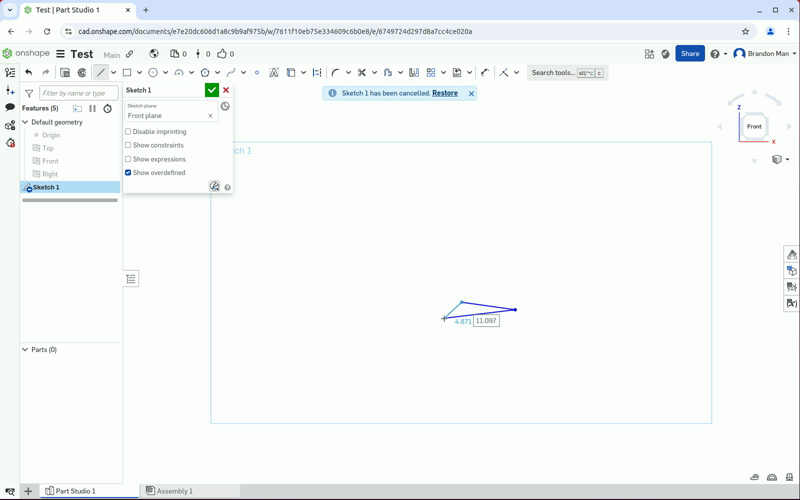
click(444, 318)
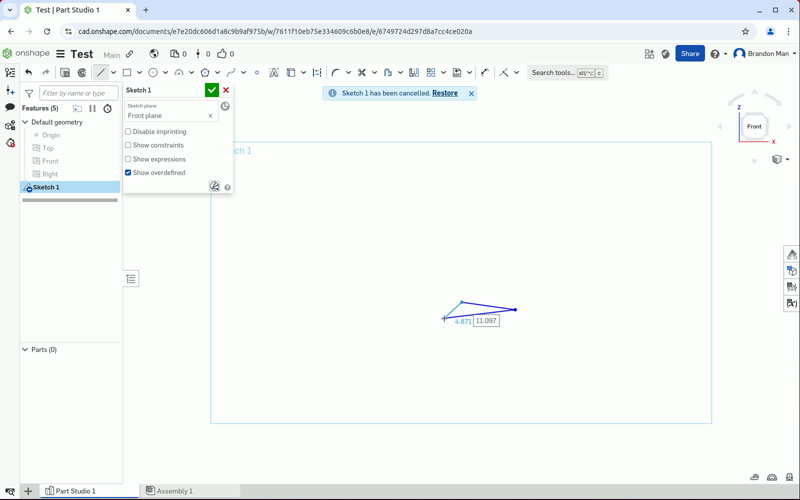
key(esc)
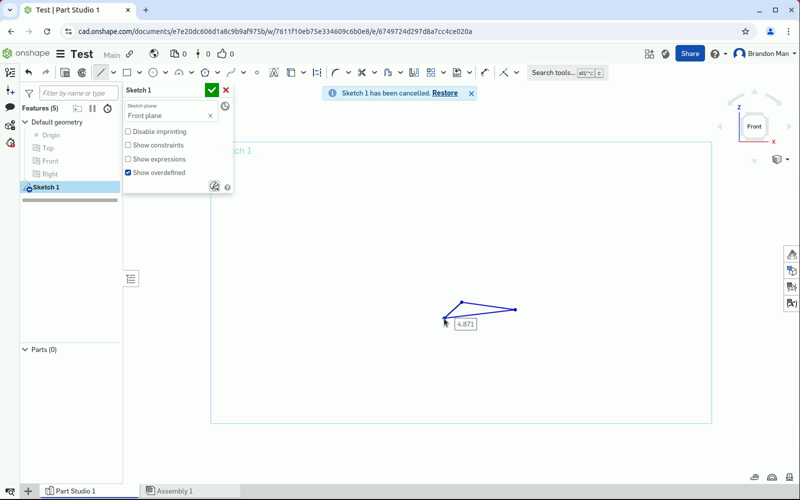
mouse_move(454, 313)
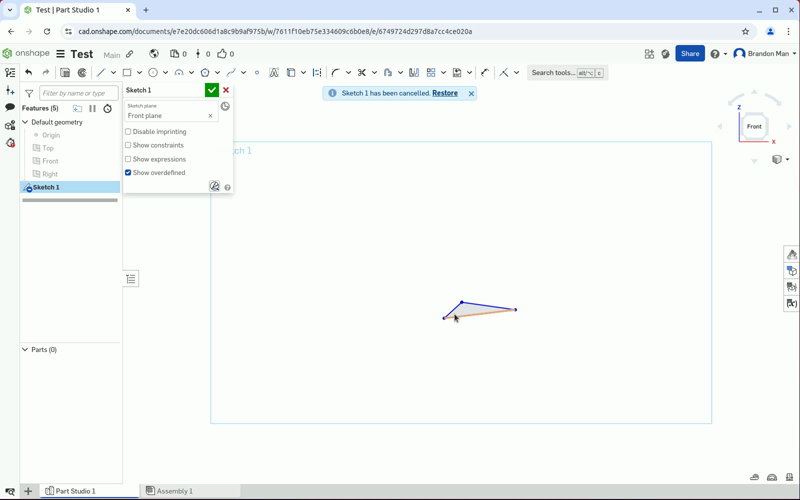
scroll(6)
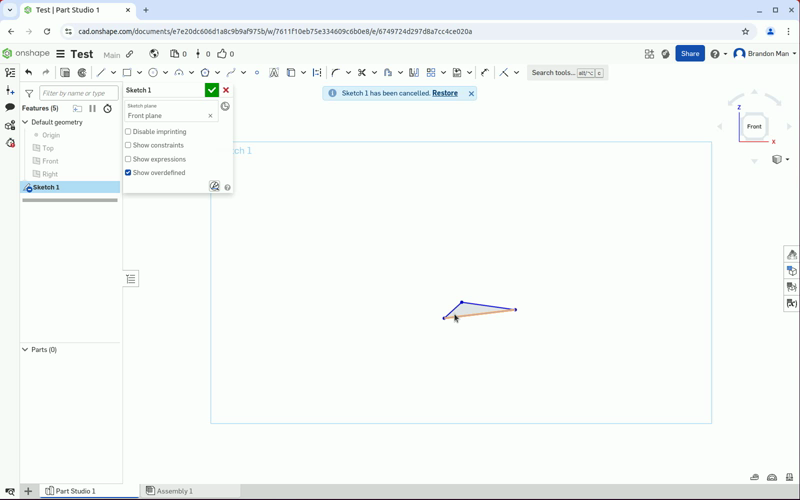
scroll(6)
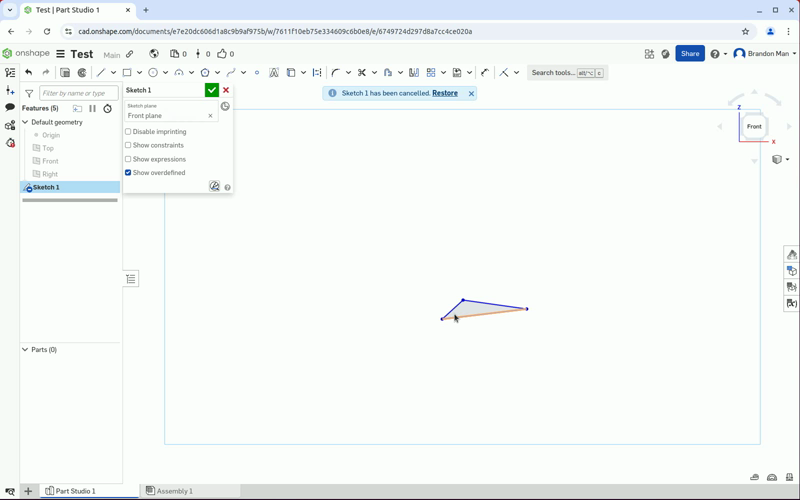
scroll(6)
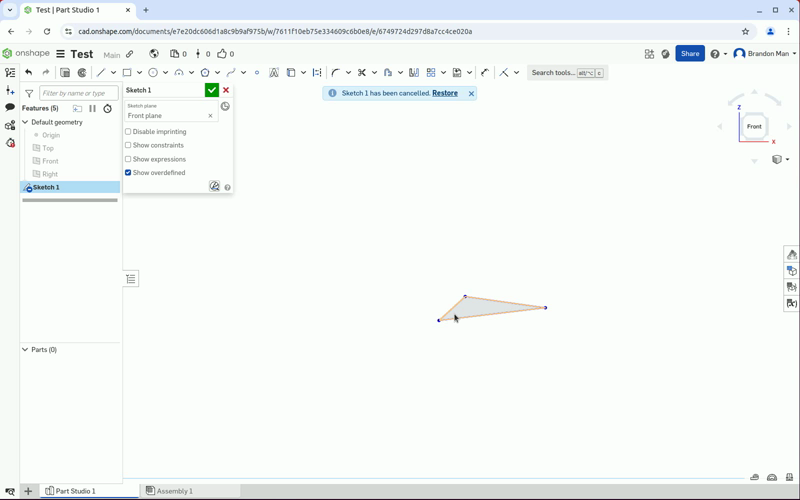
scroll(6)
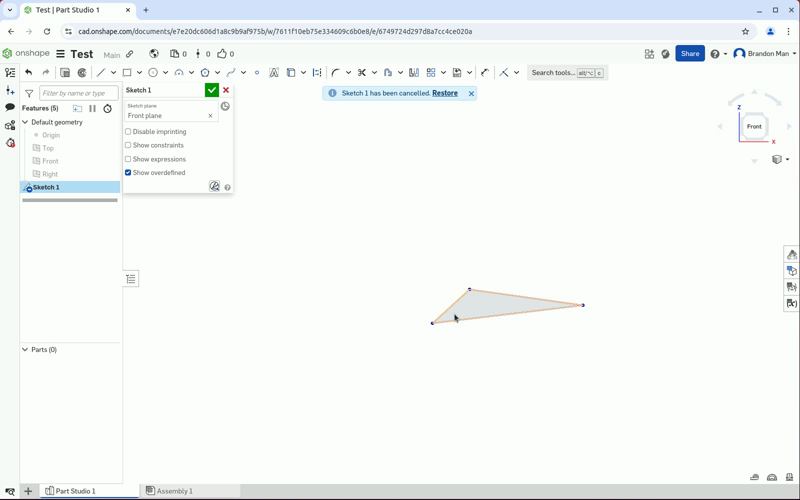
scroll(6)
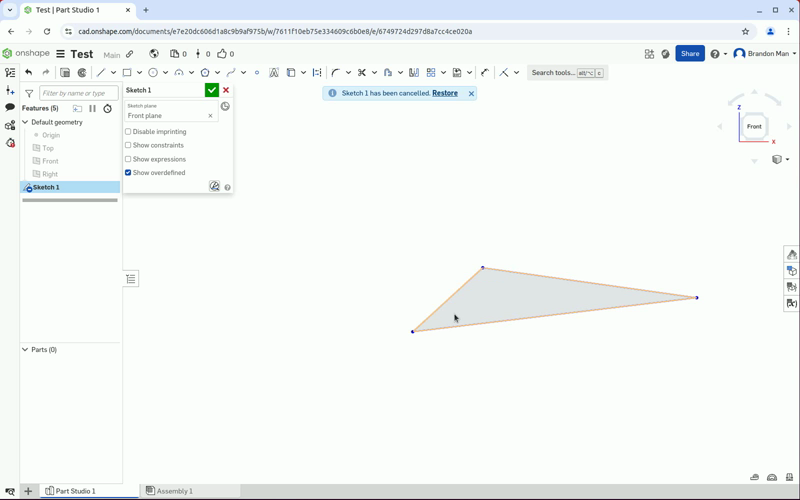
scroll(6)
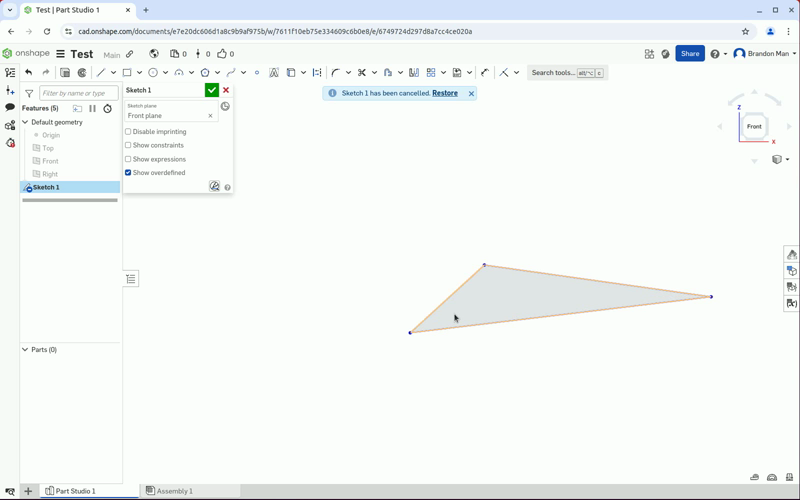
scroll(6)
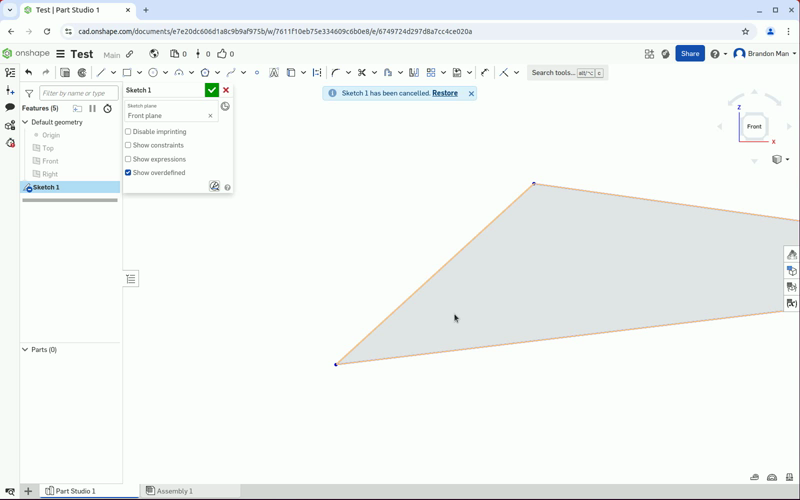
click(454, 313)
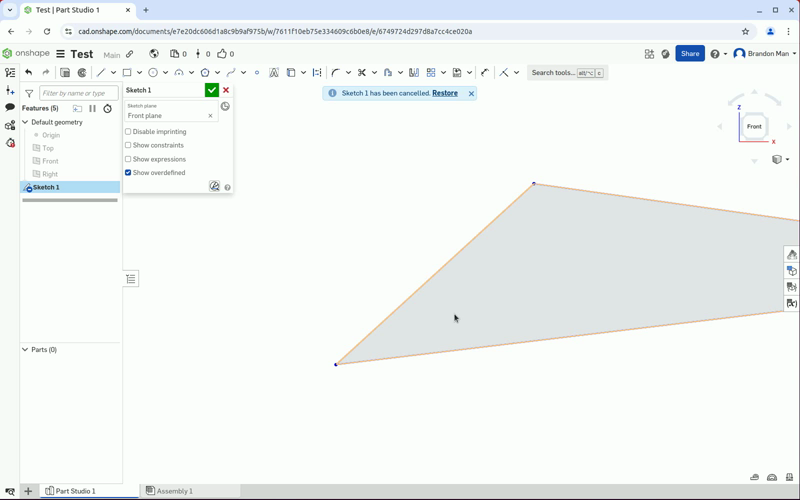
scroll(-6)
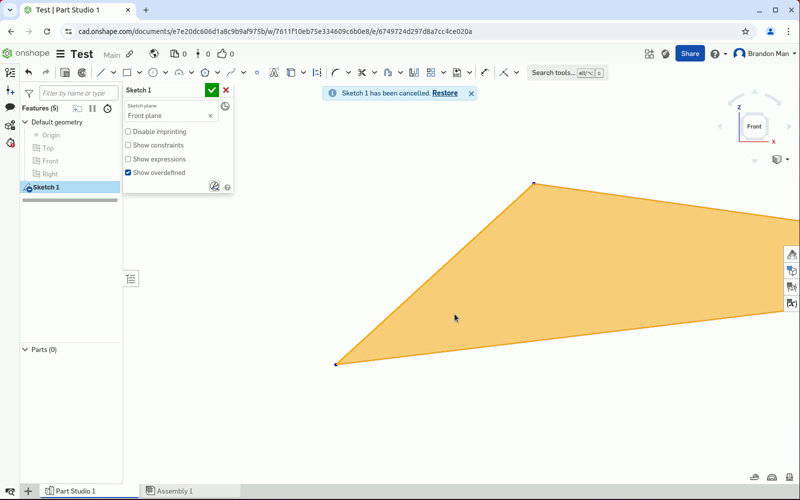
scroll(-6)
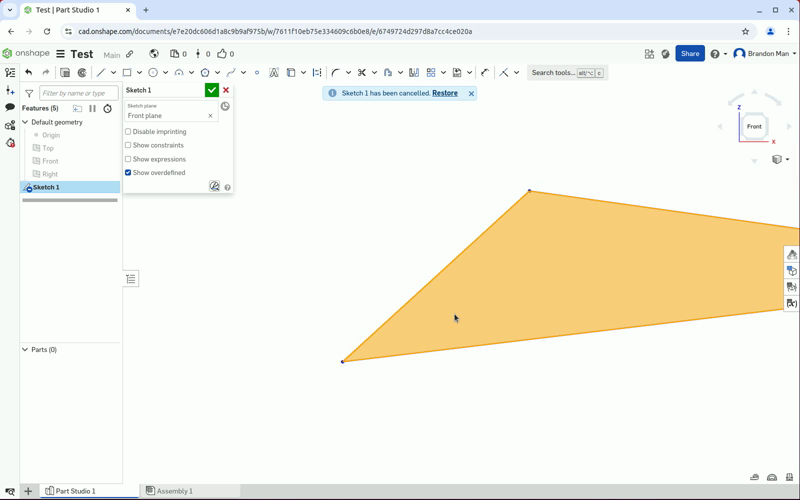
scroll(-6)
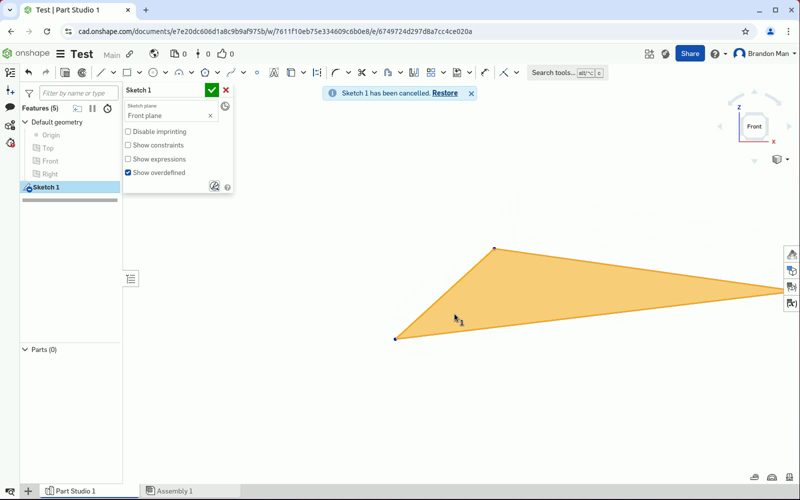
scroll(-6)
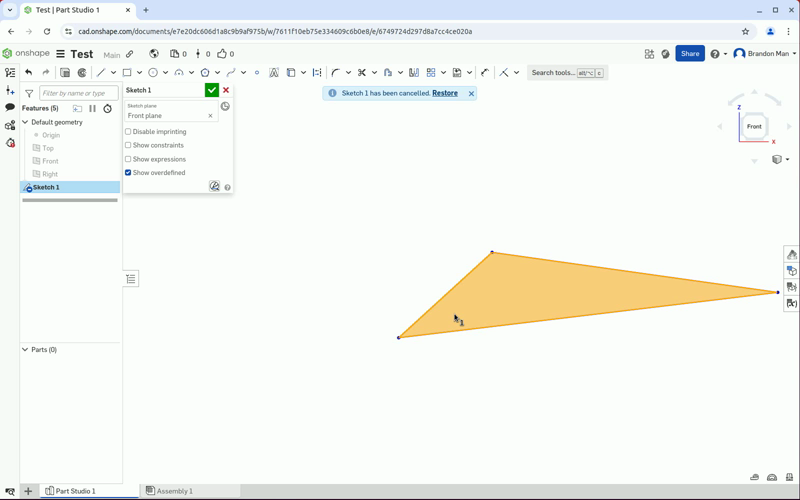
scroll(-6)
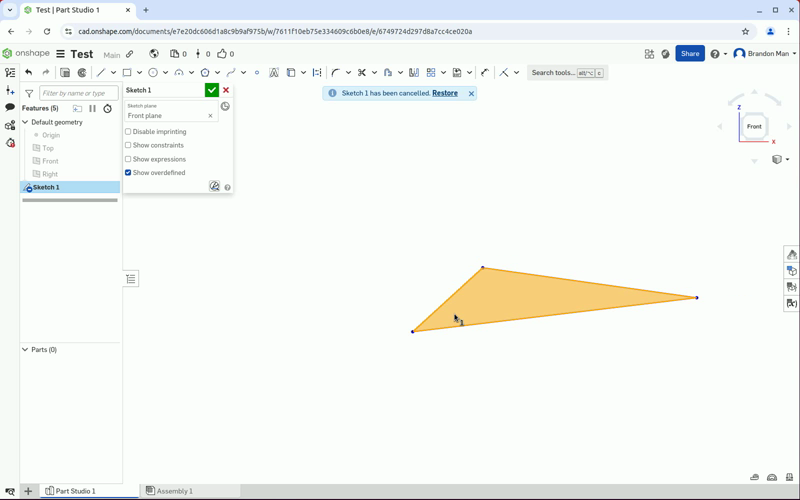
scroll(-6)
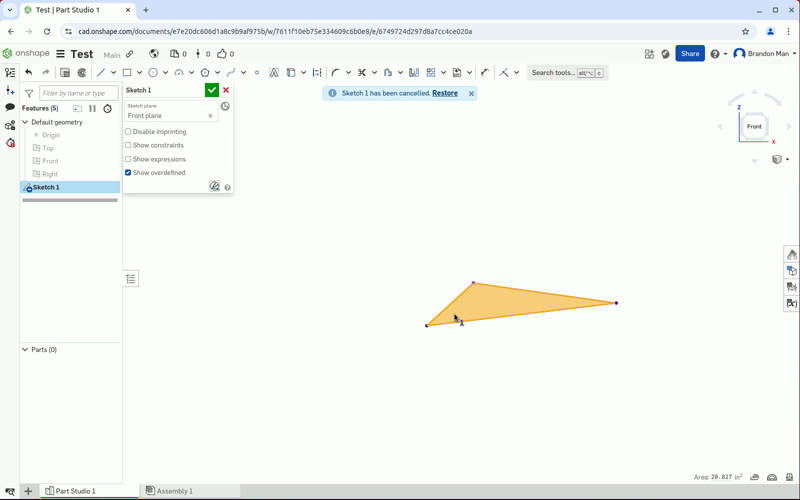
scroll(-6)
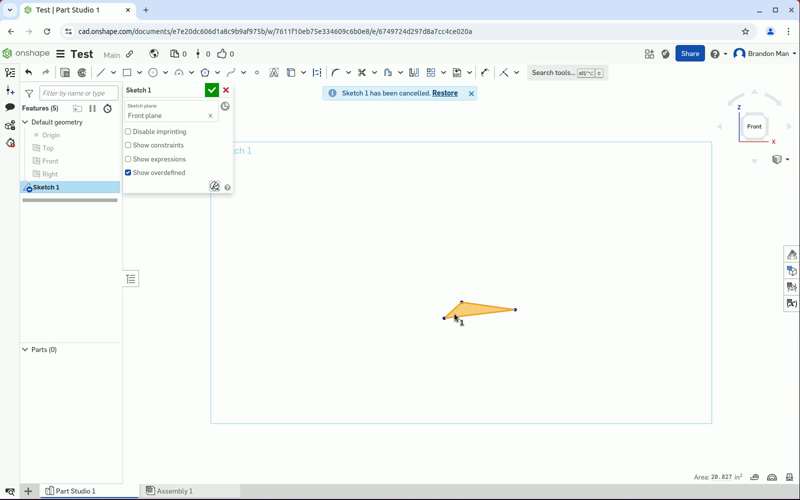
mouse_move(73, 352)
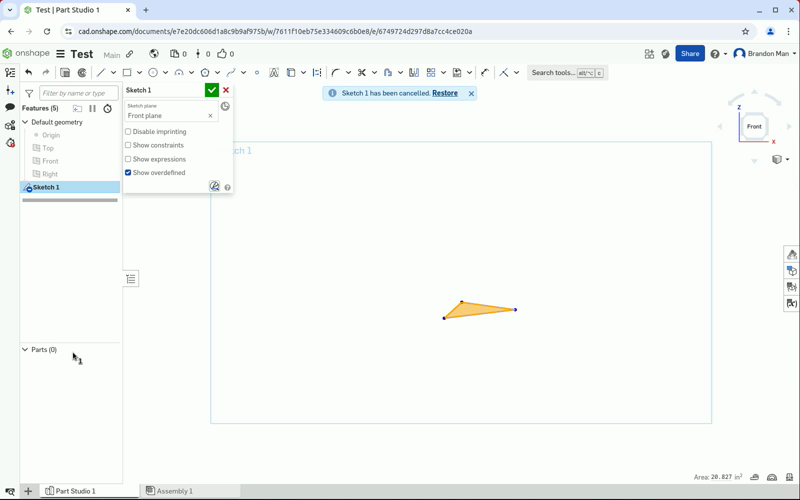
key(shift+y)
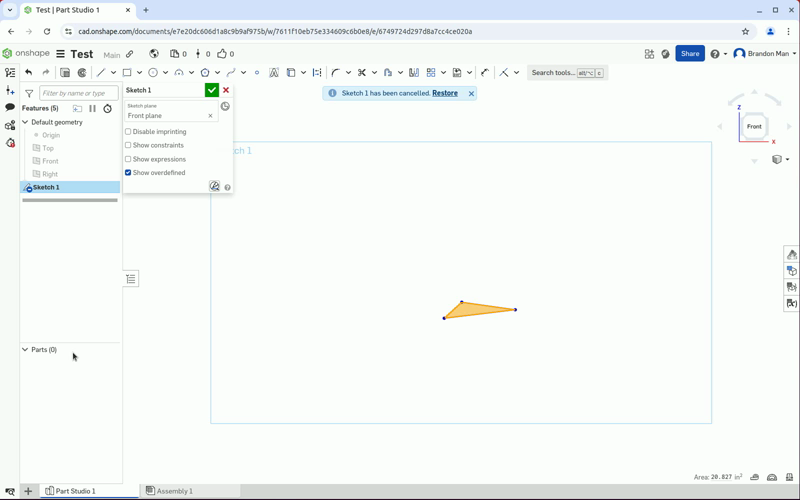
key(shift+e)
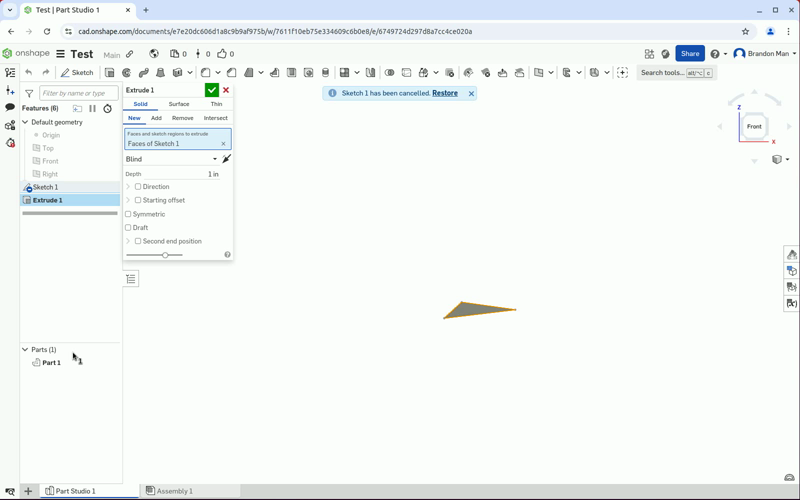
mouse_move(143, 106)
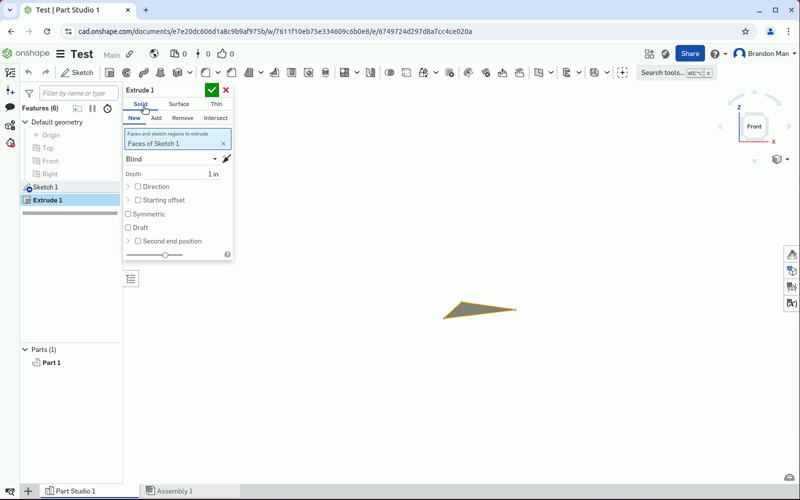
click(143, 106)
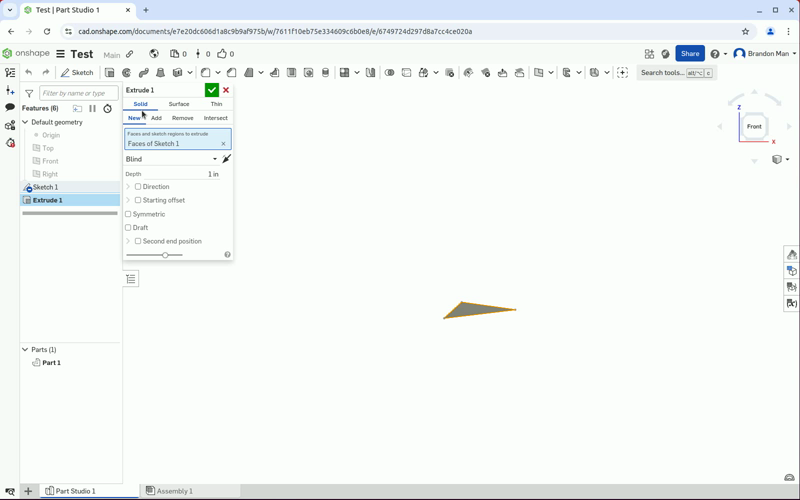
mouse_move(137, 120)
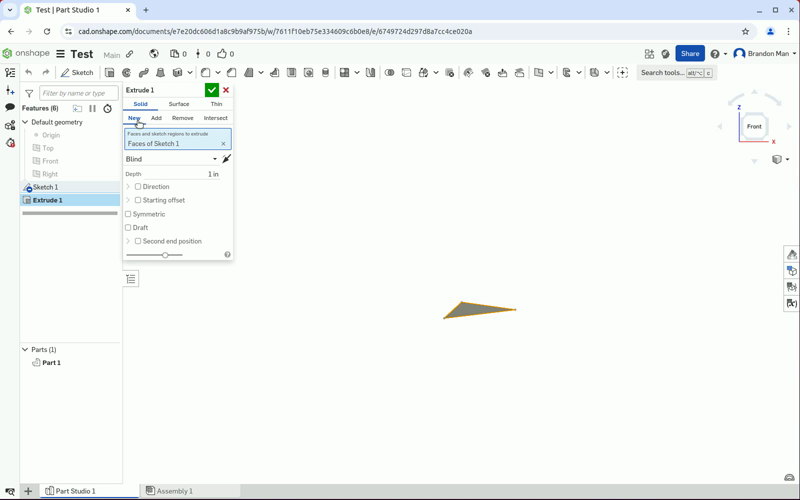
click(137, 120)
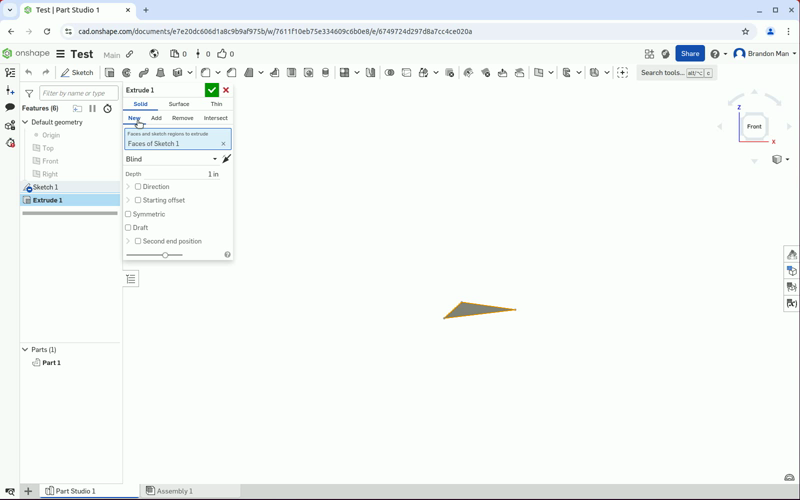
key(tab, 4)
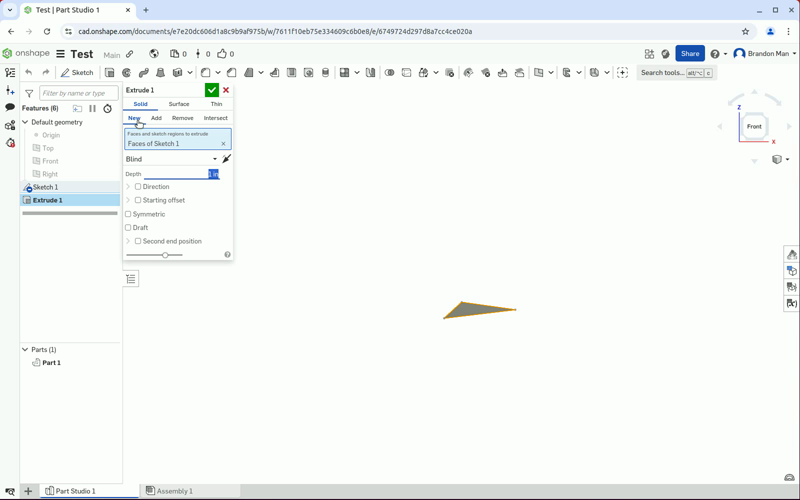
text(11.554)
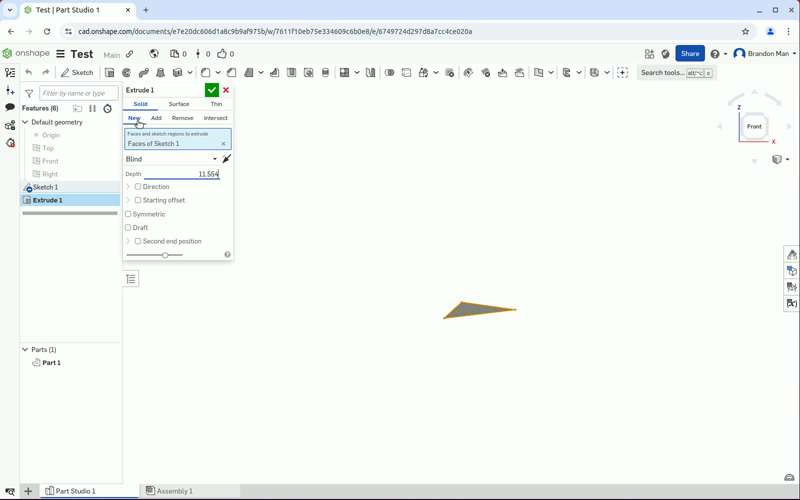
key(enter)
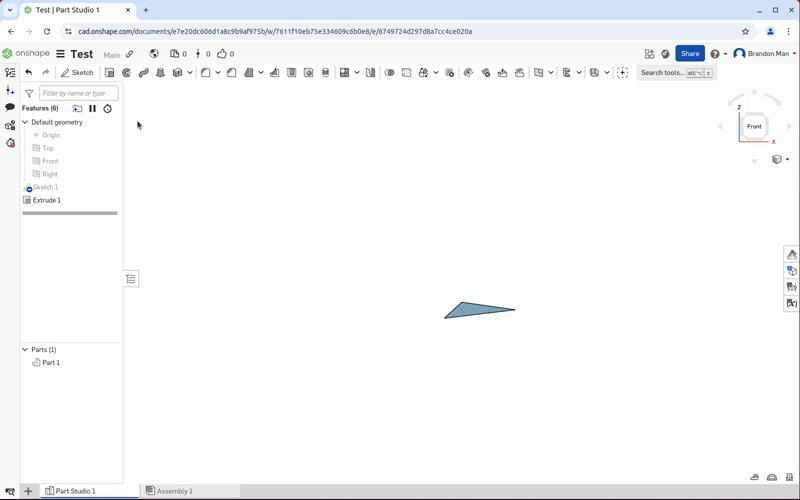
key(shift+h)
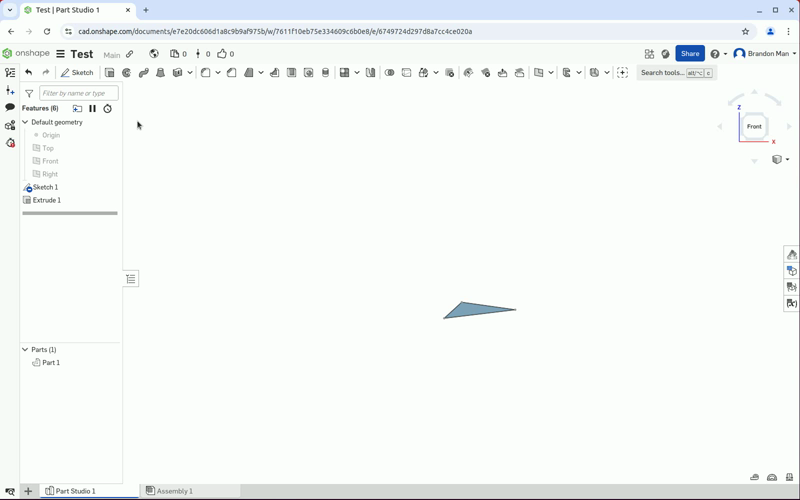
key(shift+h)
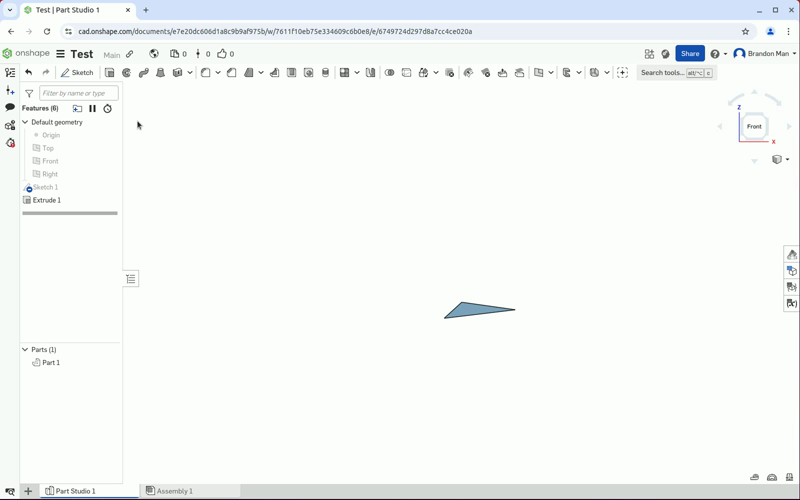
mouse_move(73, 189)
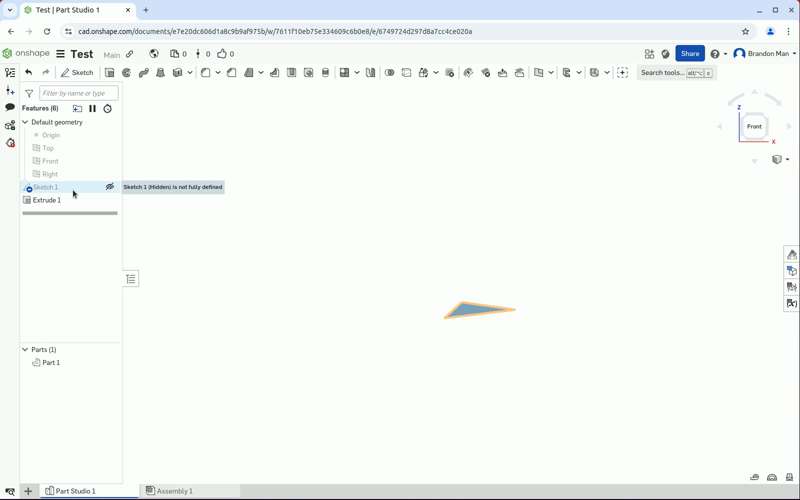
click(73, 189)
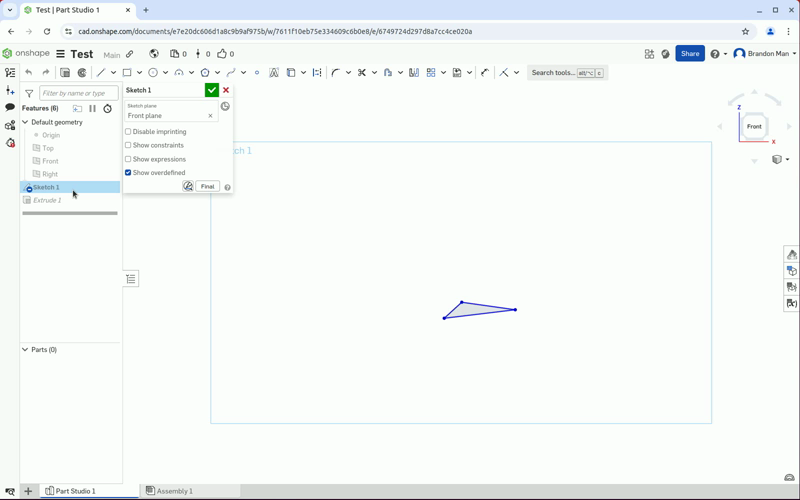
mouse_move(229, 92)
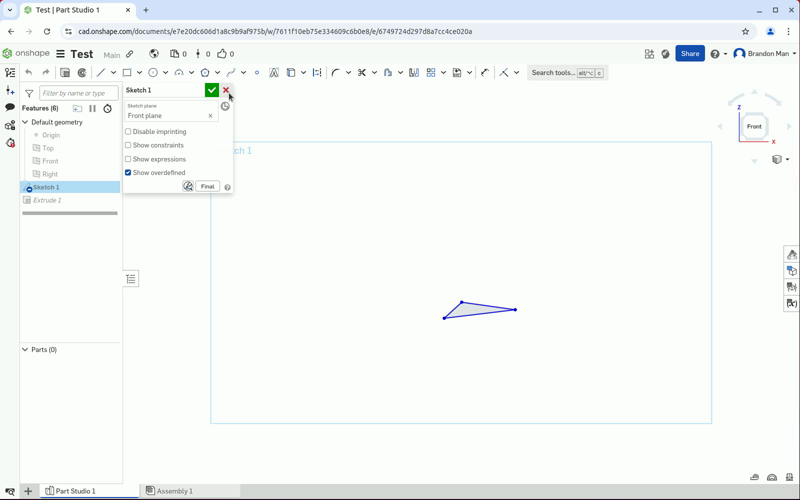
click(229, 92)
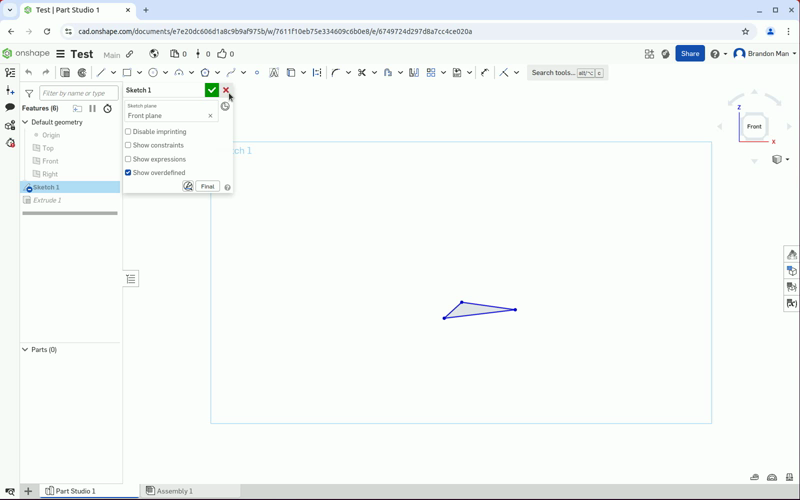
key(shift+s)
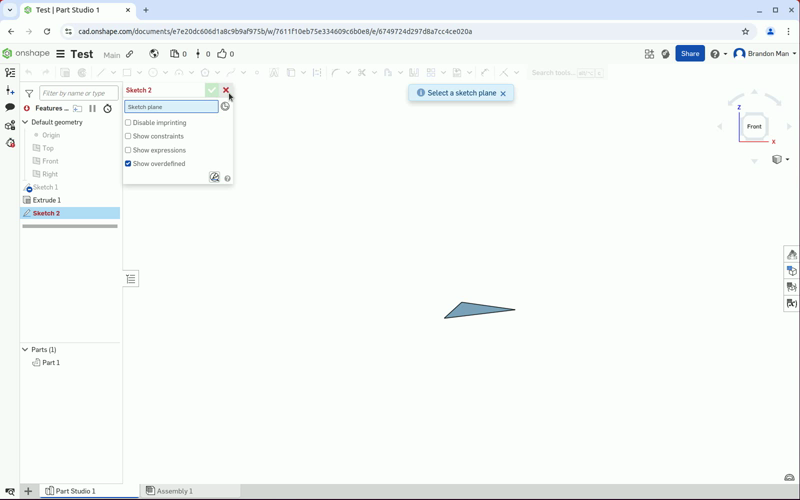
mouse_move(73, 163)
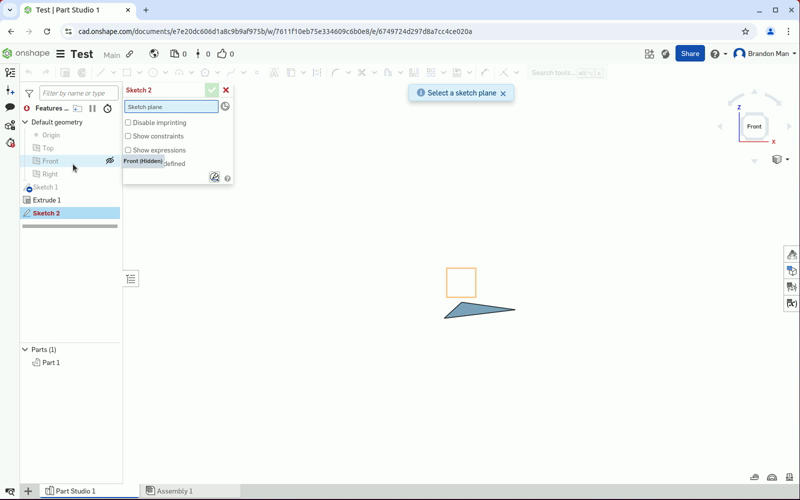
click(73, 163)
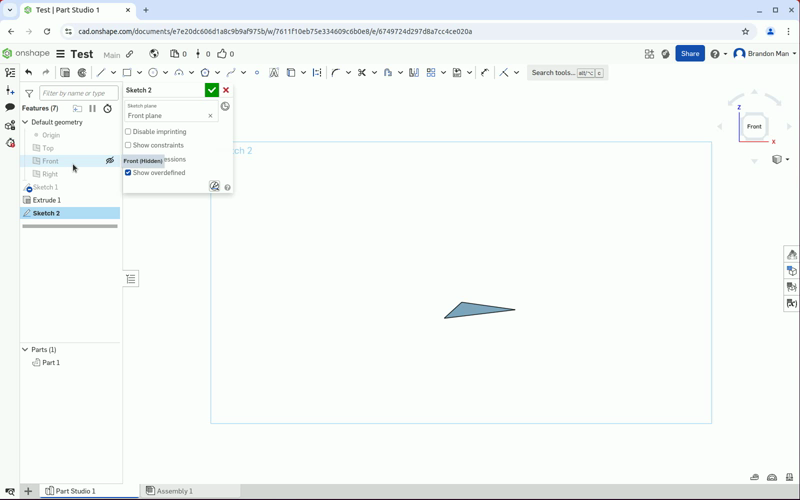
mouse_move(73, 352)
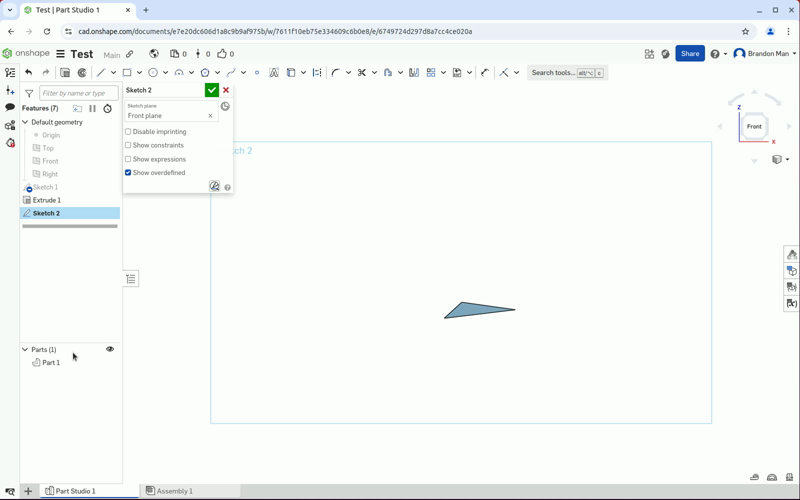
key(y)
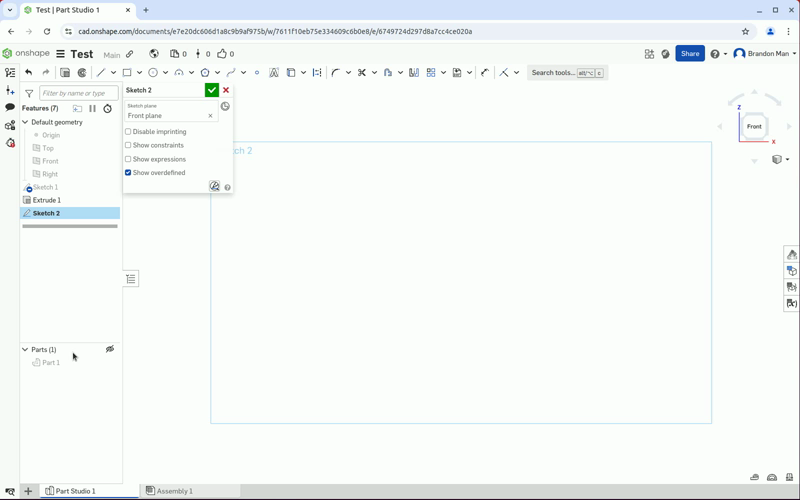
key(c)
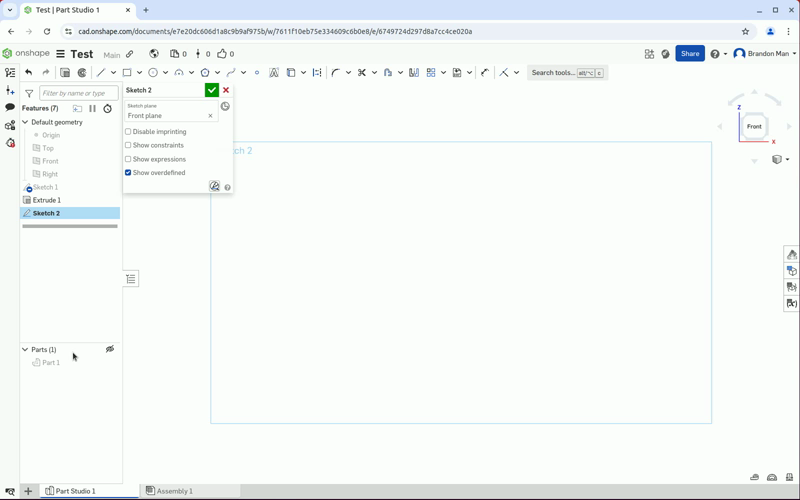
key_down(shift)
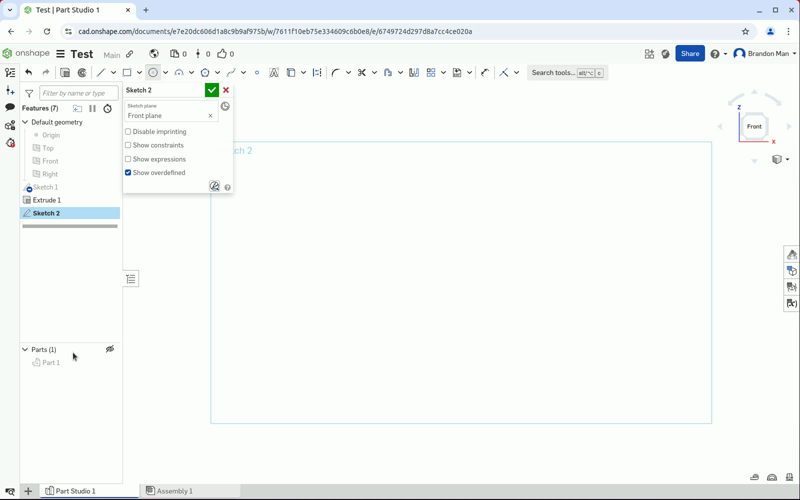
mouse_move(542, 275)
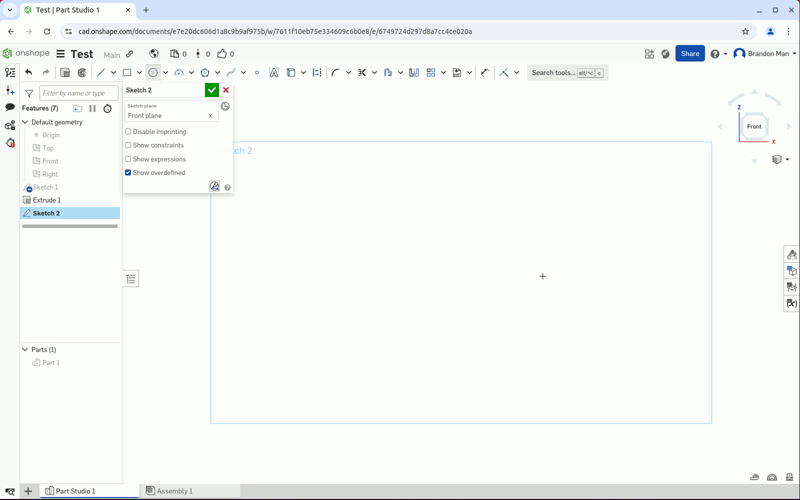
click(542, 275)
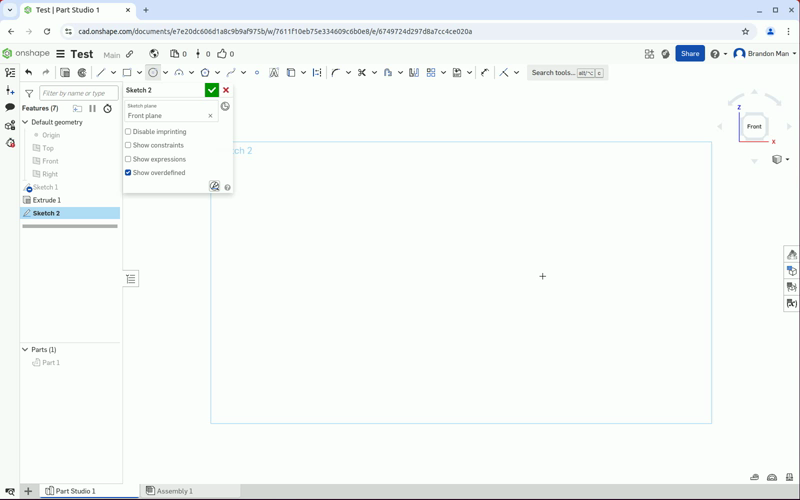
key_up(shift)
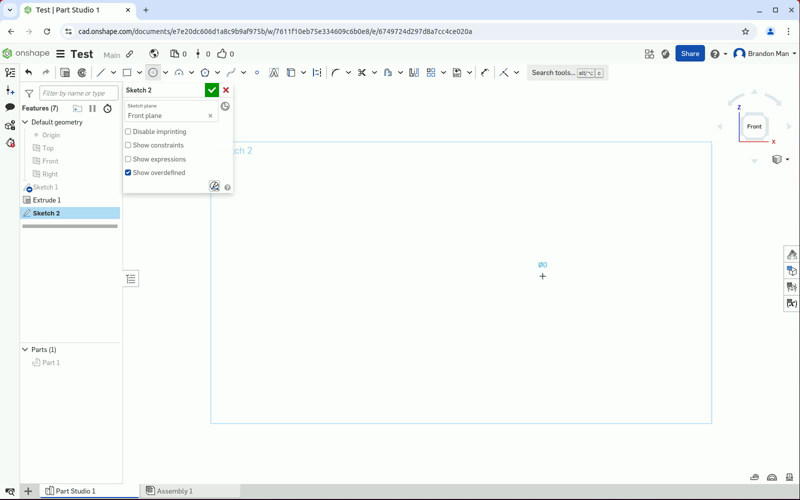
mouse_move(573, 275)
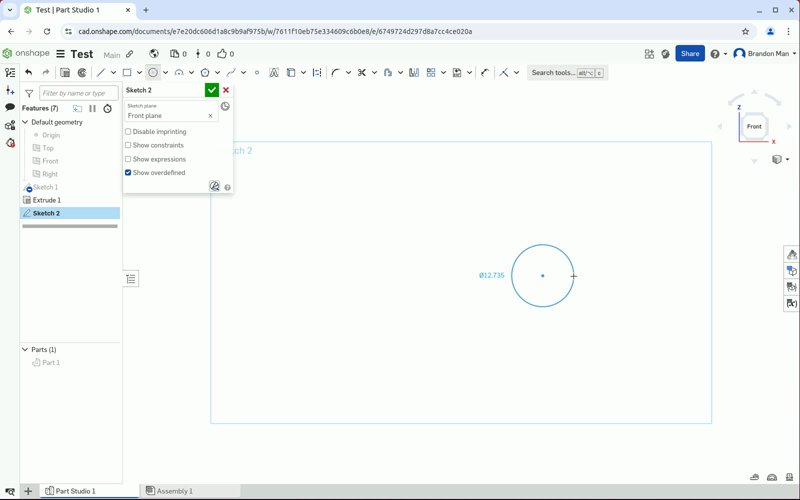
click(573, 275)
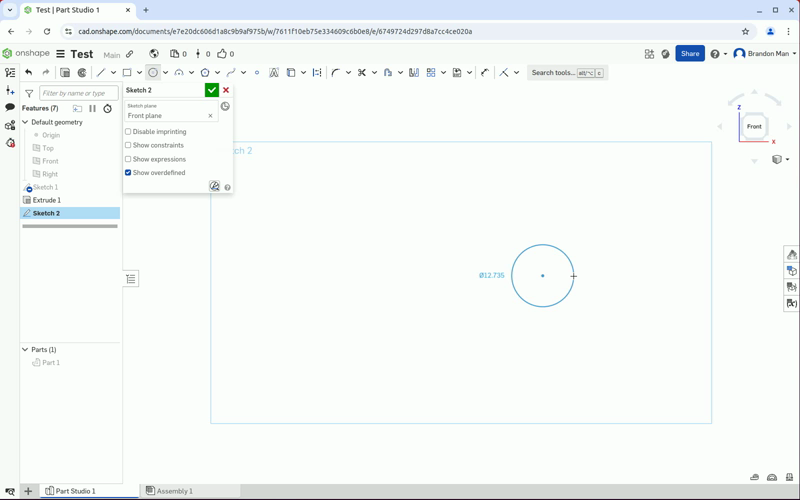
key(esc)
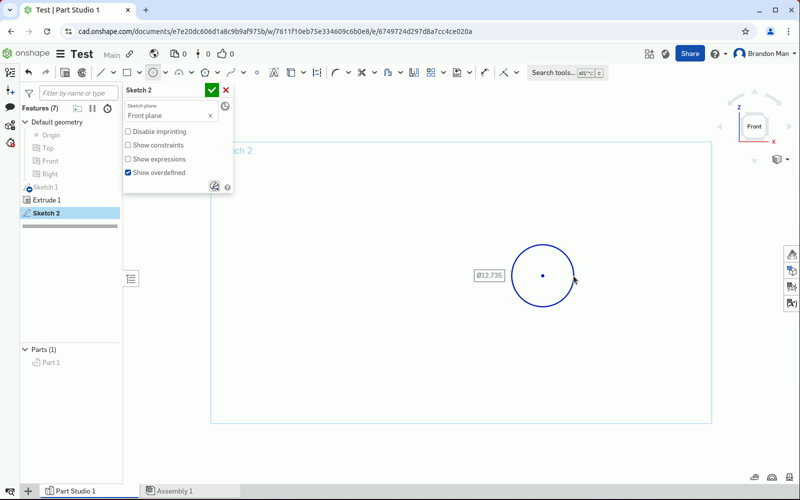
mouse_move(553, 284)
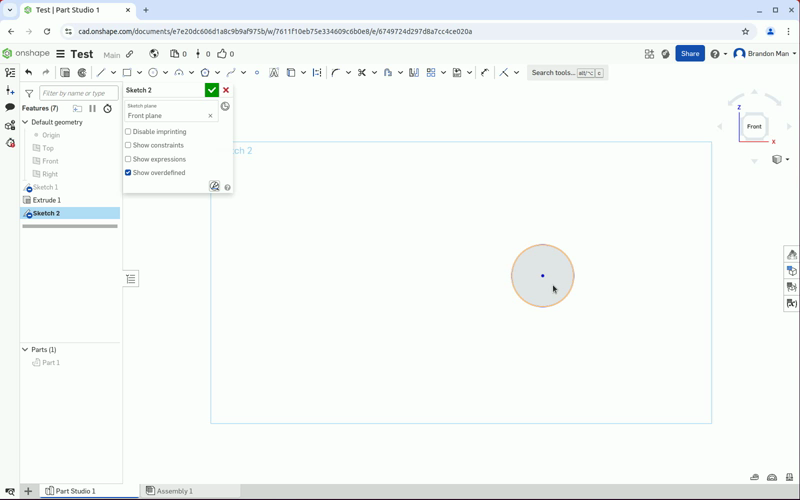
click(553, 284)
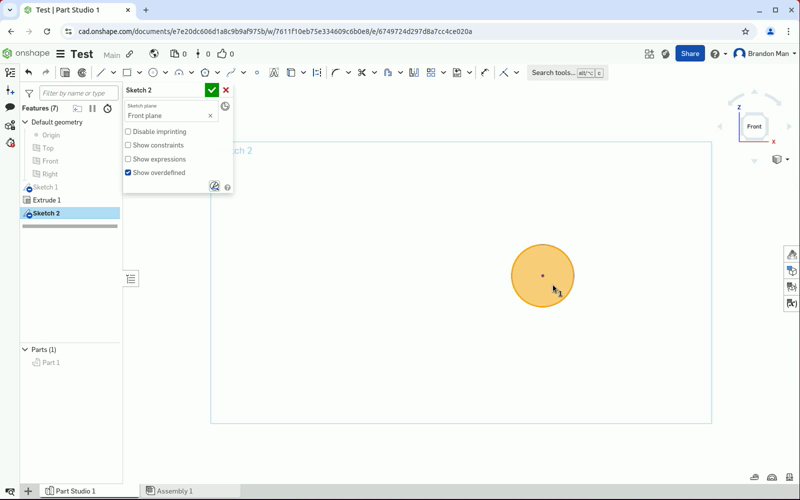
mouse_move(73, 352)
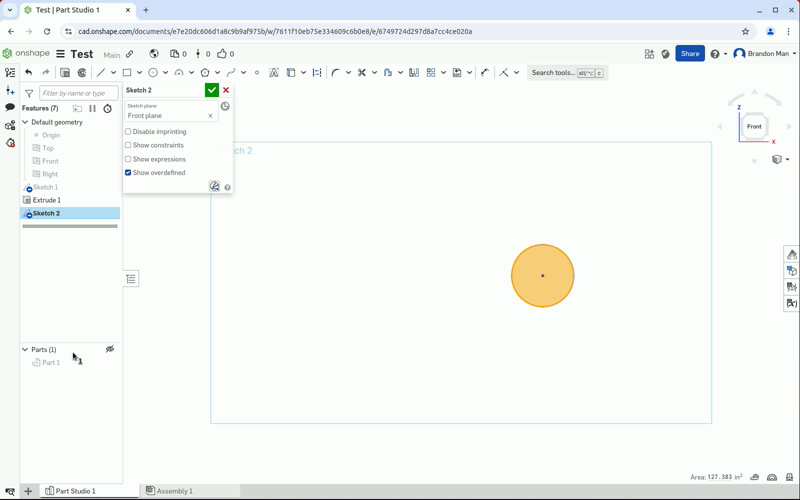
key(shift+y)
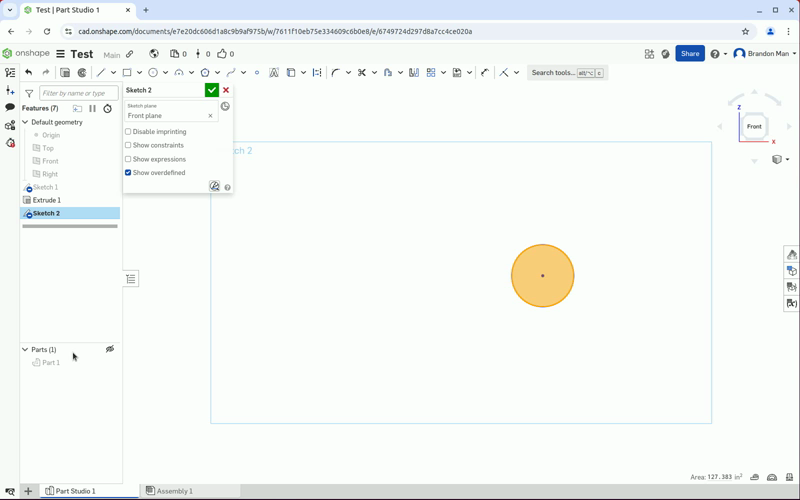
key(shift+e)
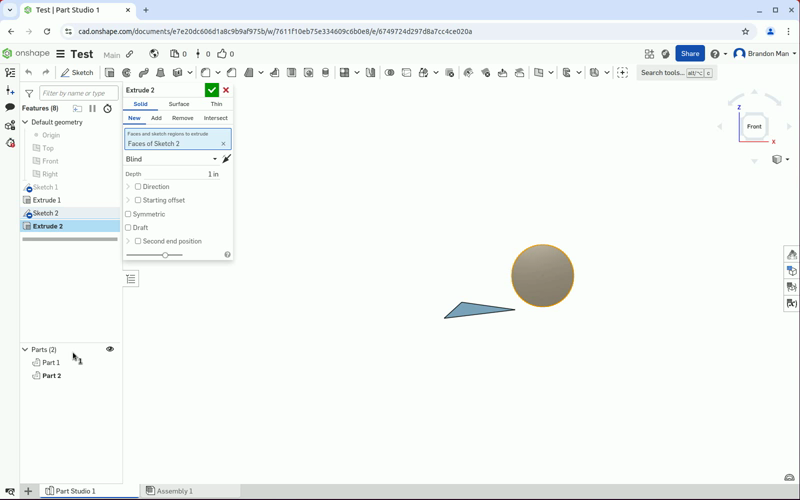
mouse_move(143, 106)
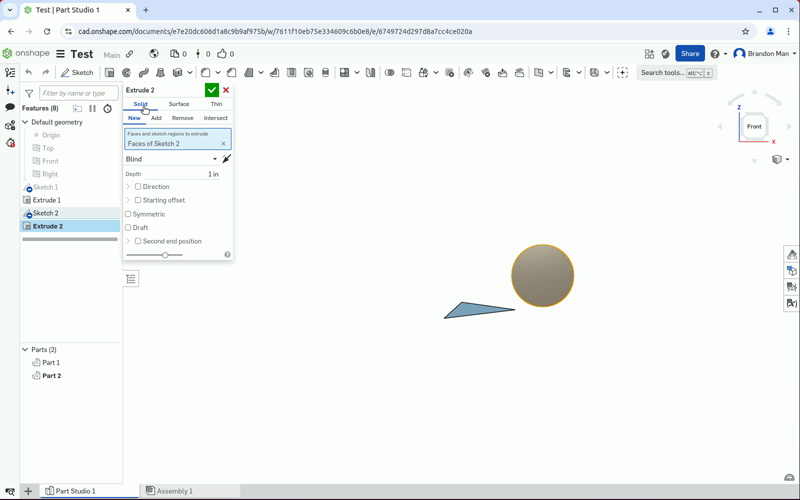
click(143, 106)
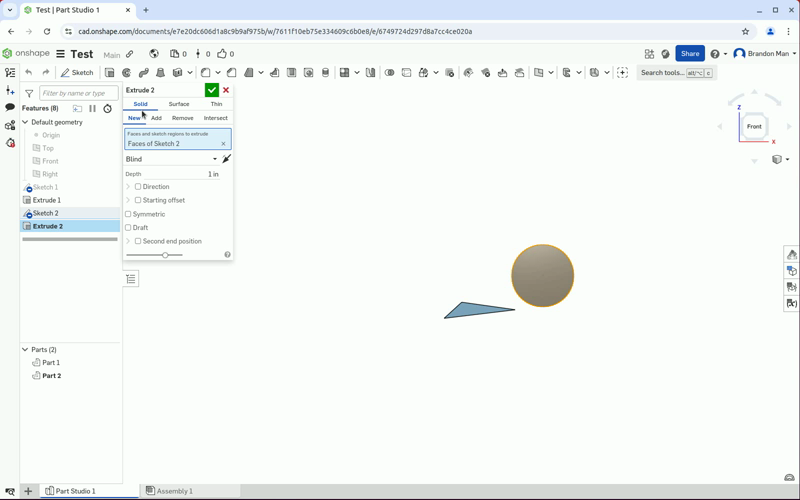
mouse_move(137, 120)
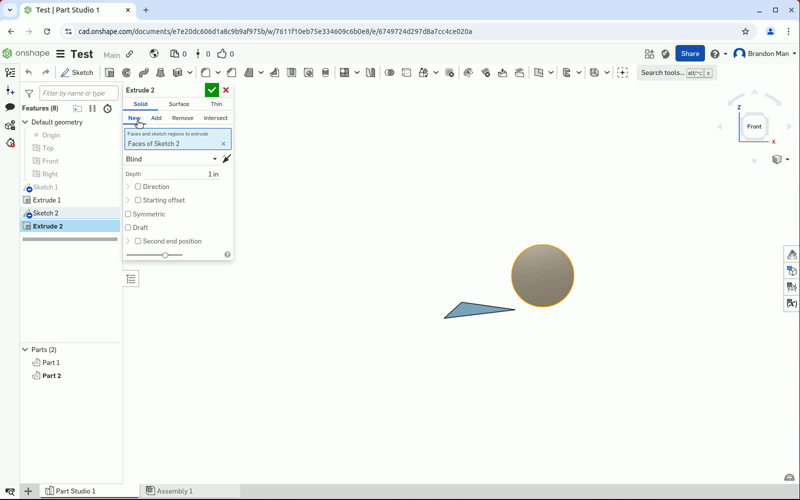
click(137, 120)
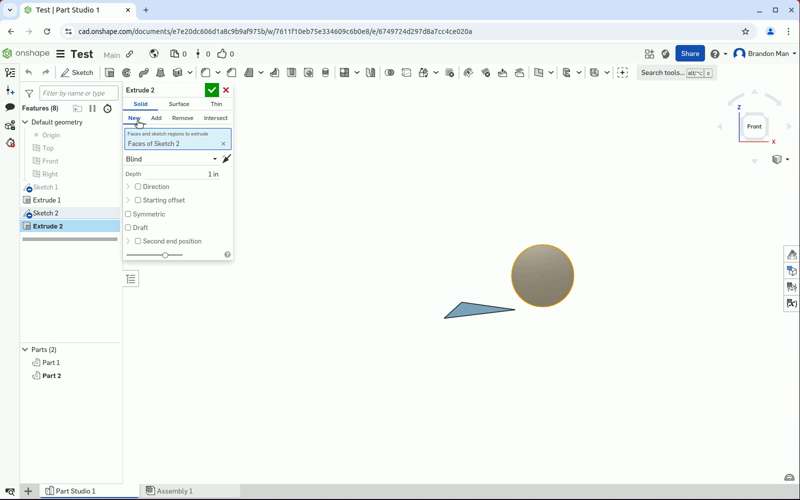
key(tab, 4)
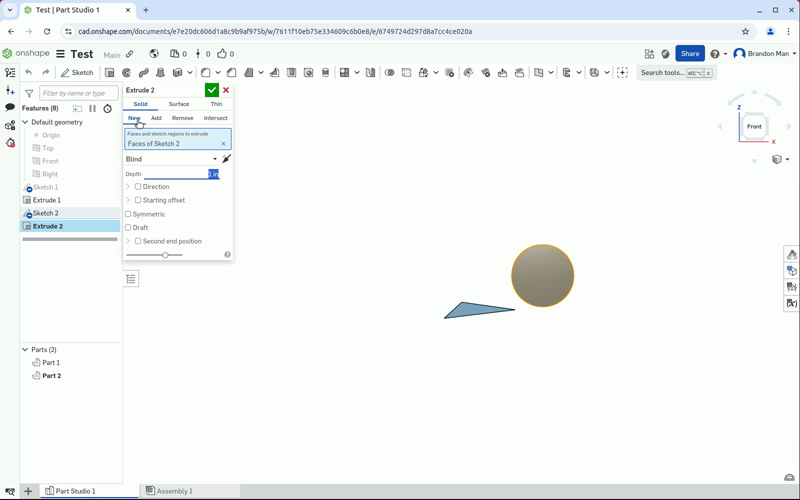
text(11.554)
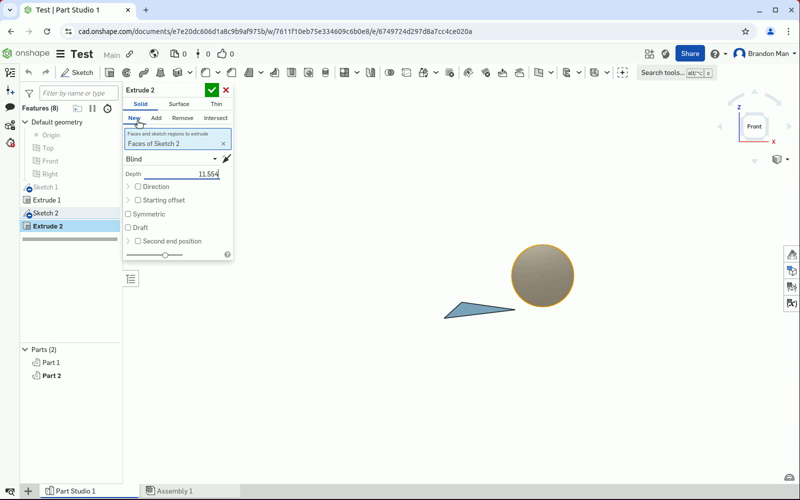
key(enter)
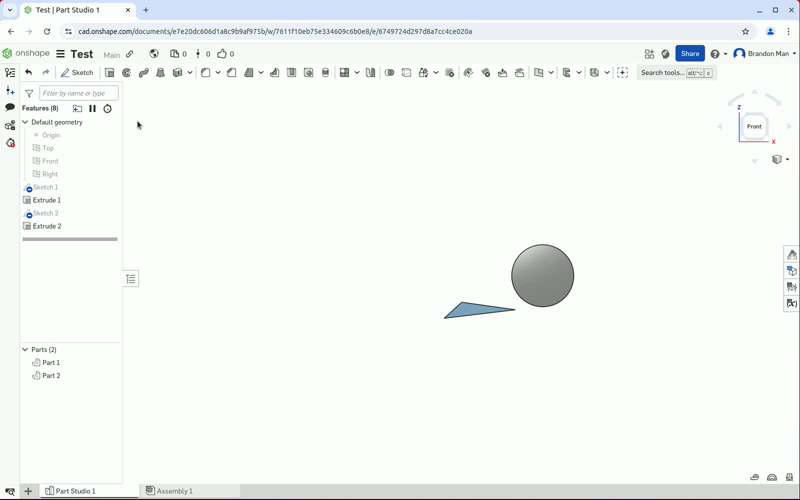
key(shift+h)
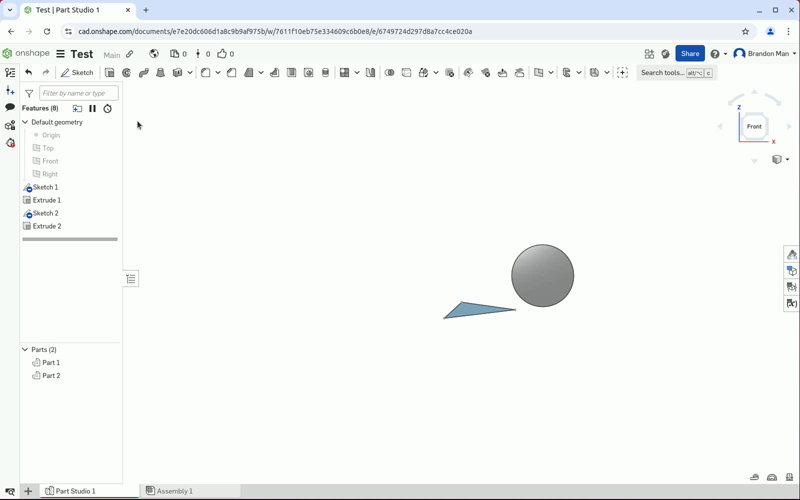
key(shift+h)
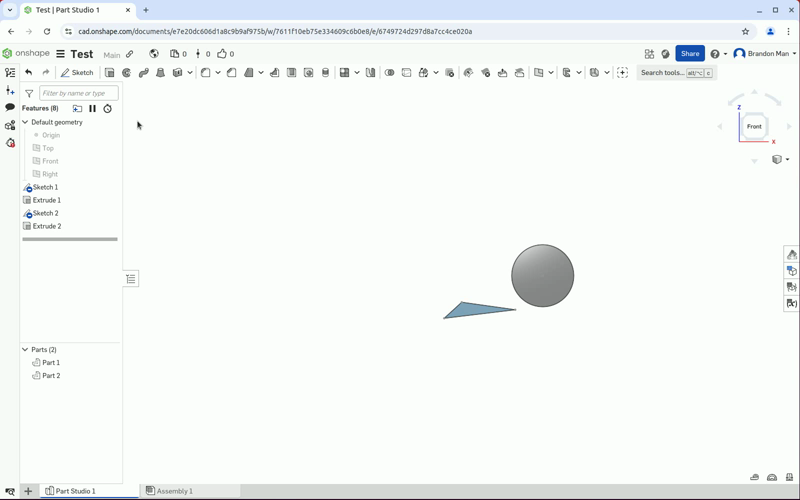
key(shift+7)
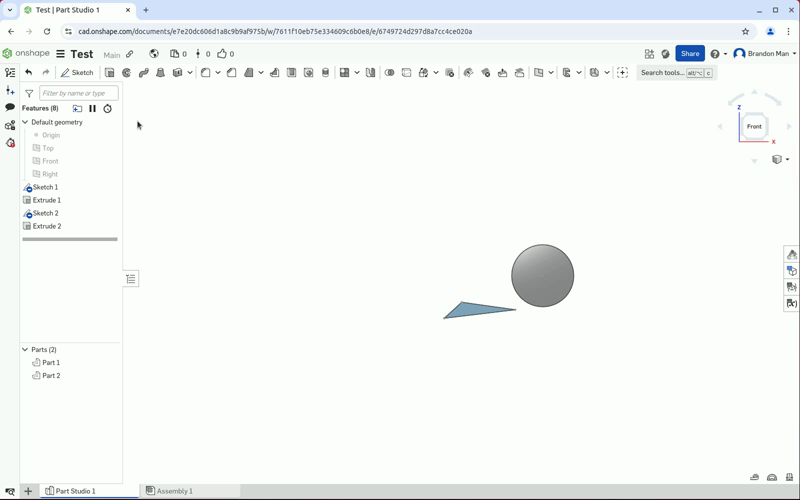
key(left, 2)
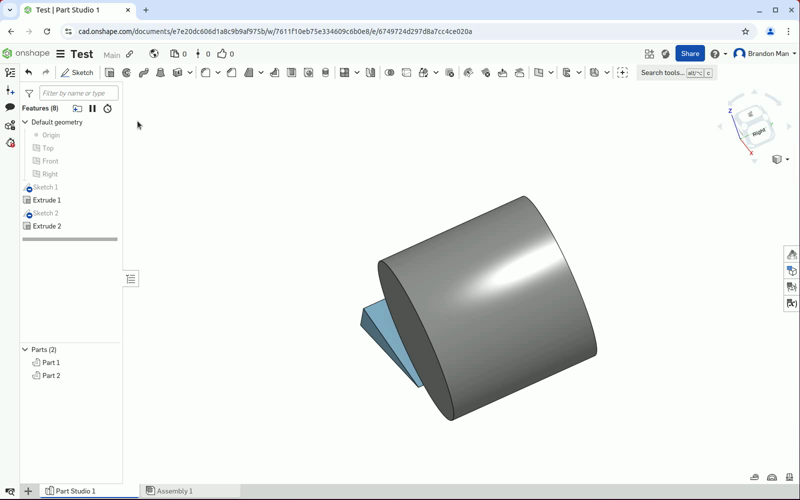
key(down, 2)
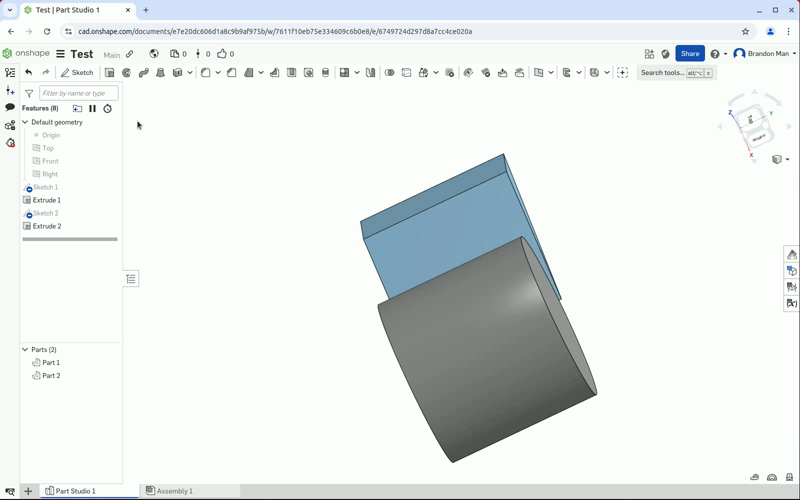
key(up, 2)
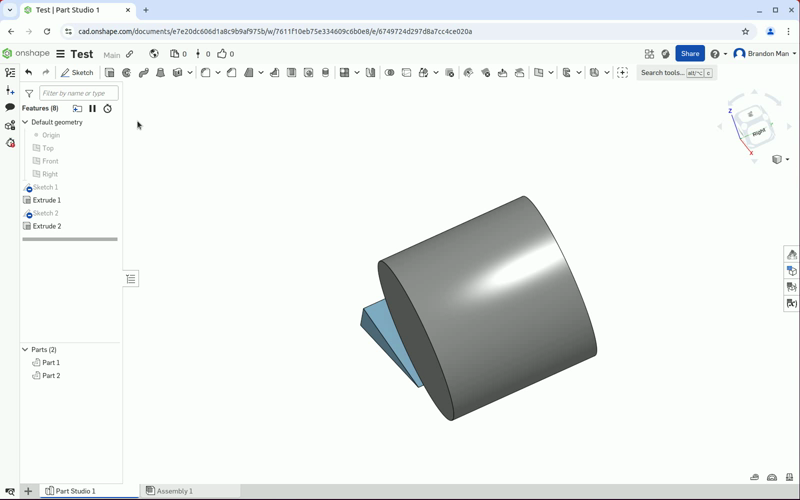
key(right, 2)
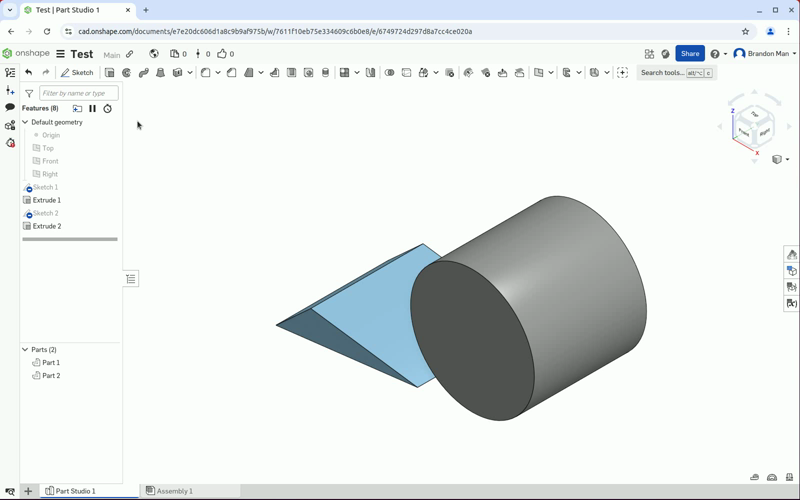
mouse_move(73, 189)
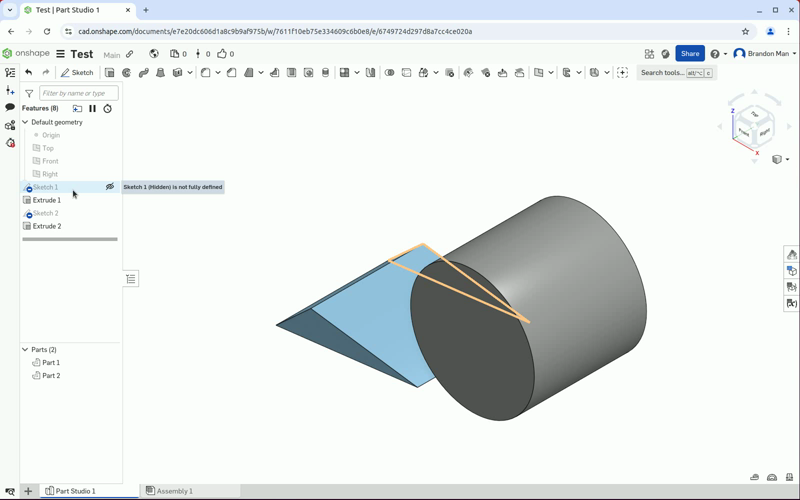
click(73, 189)